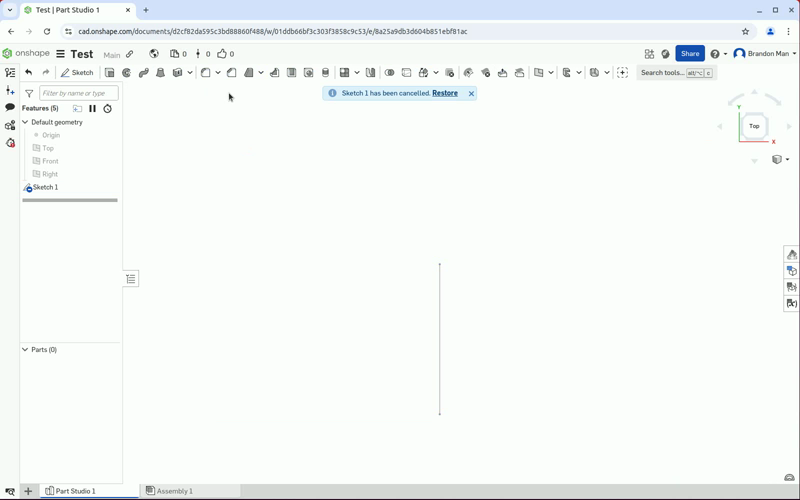
key(shift+h)
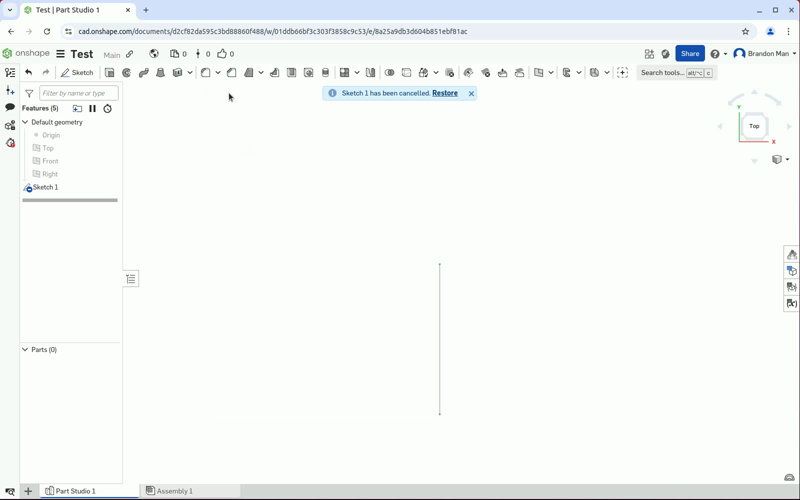
key(shift+s)
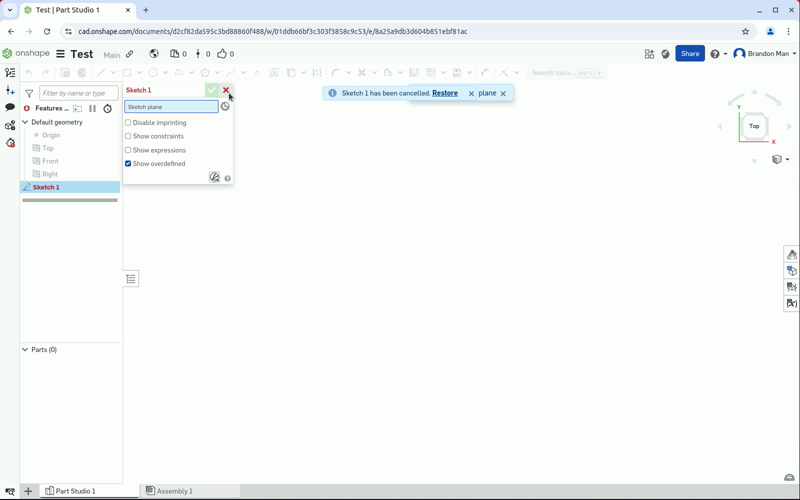
mouse_move(73, 150)
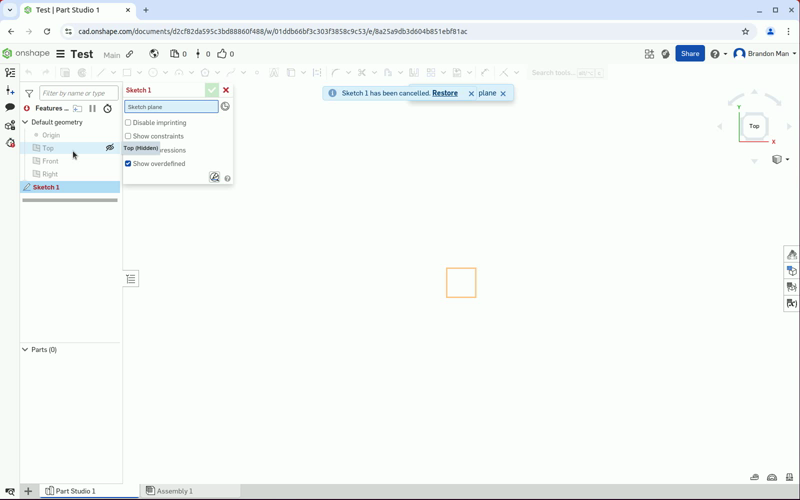
click(73, 150)
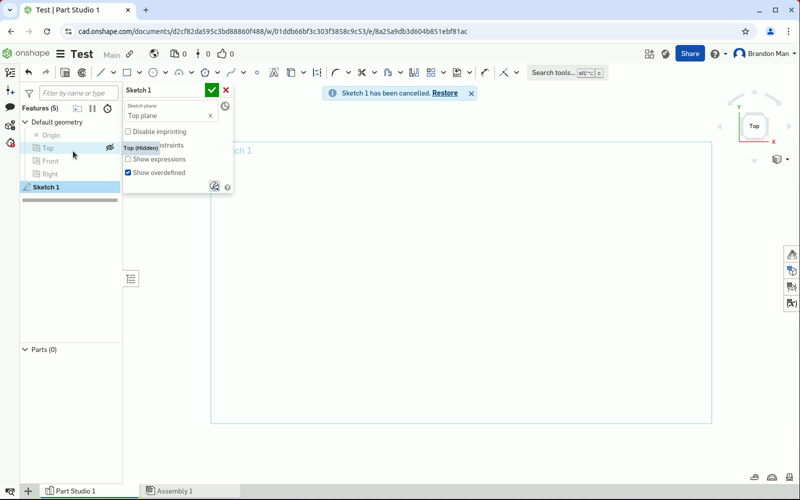
mouse_move(73, 352)
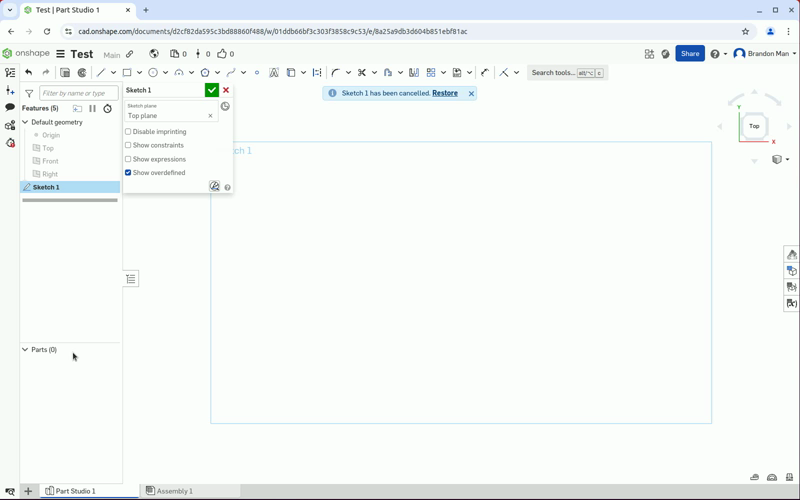
key(y)
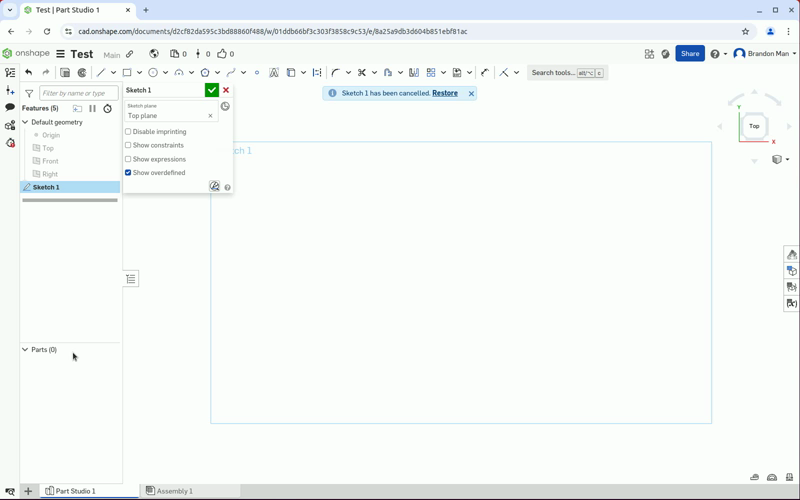
key(l)
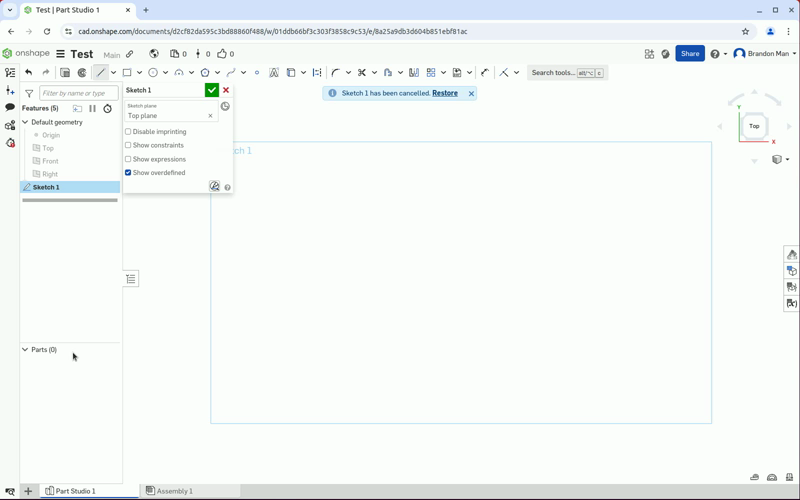
key_down(shift)
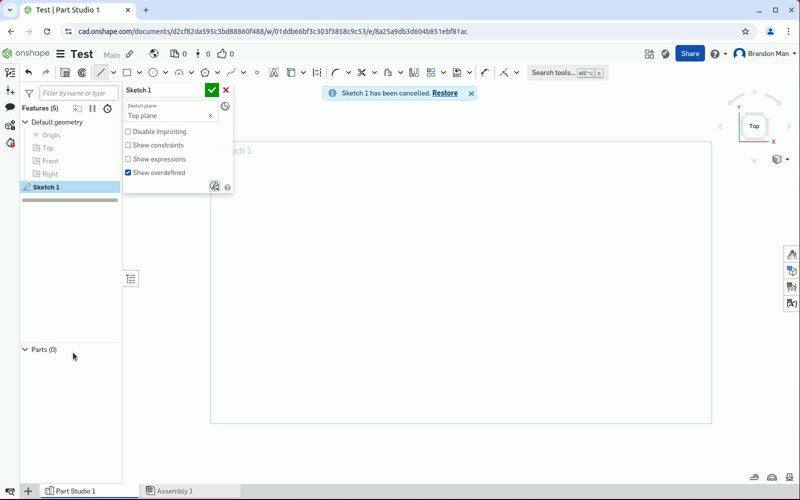
mouse_move(446, 262)
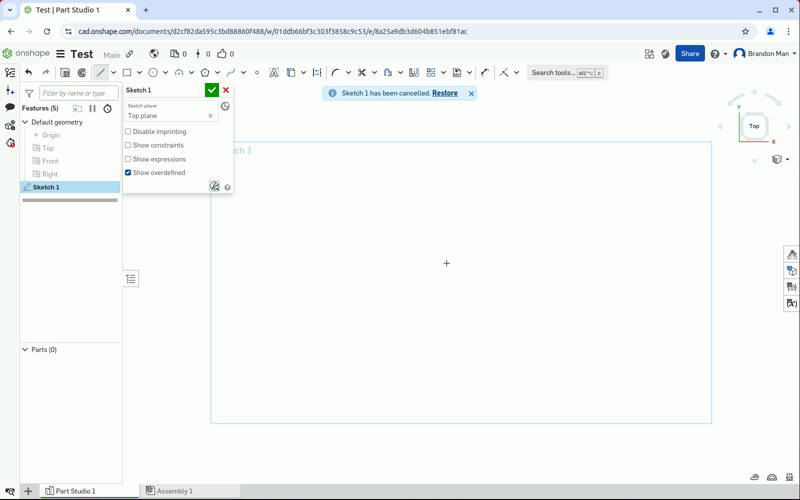
click(446, 262)
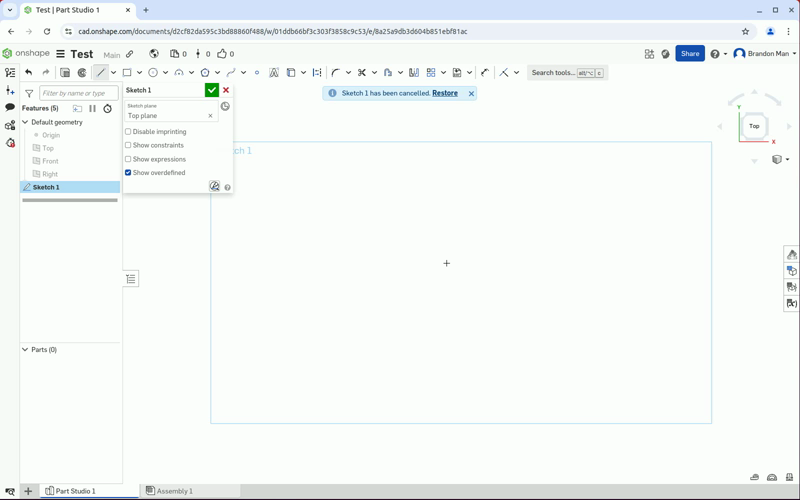
key_up(shift)
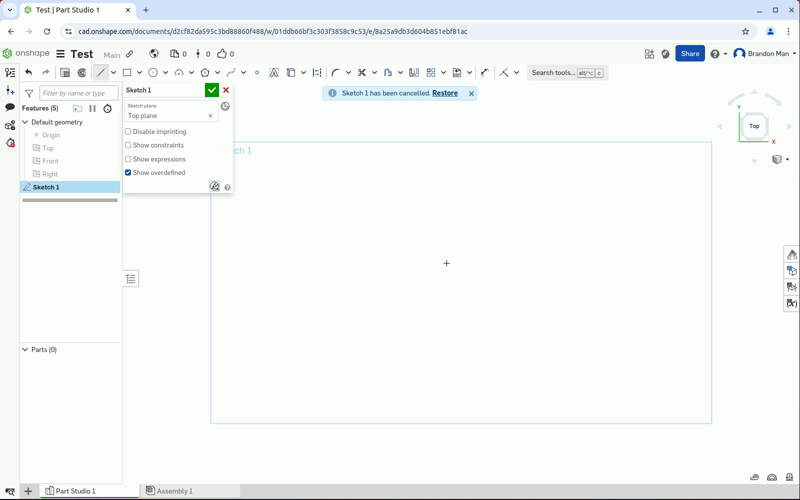
key_down(shift)
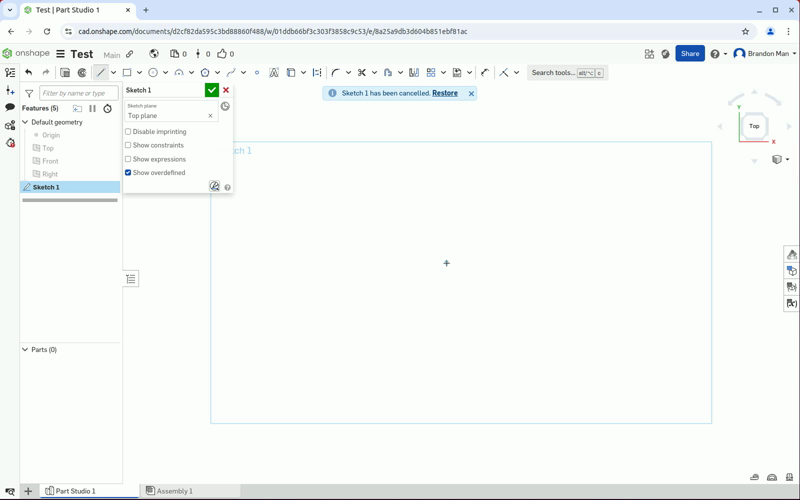
mouse_move(524, 262)
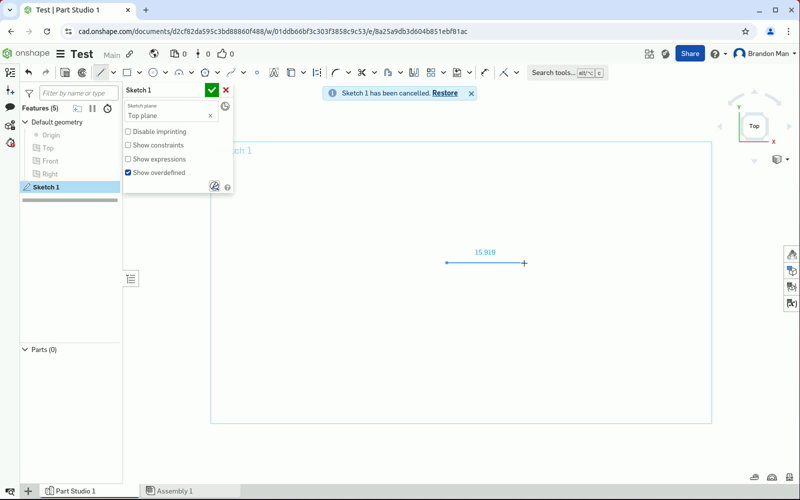
click(524, 262)
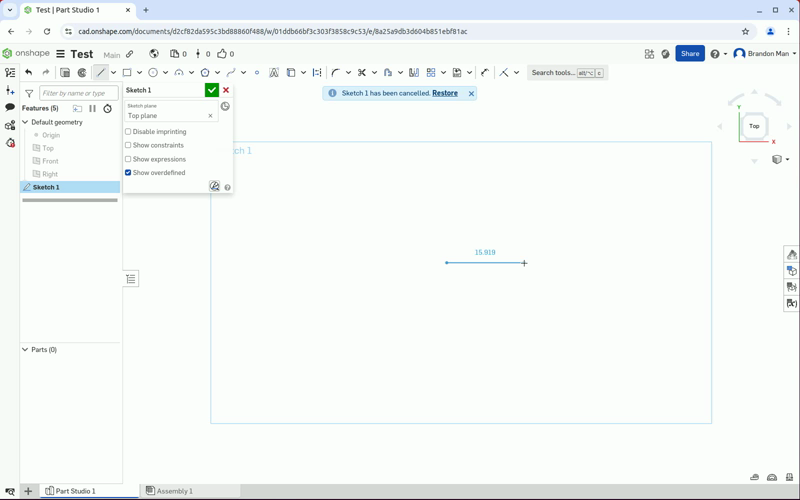
key_up(shift)
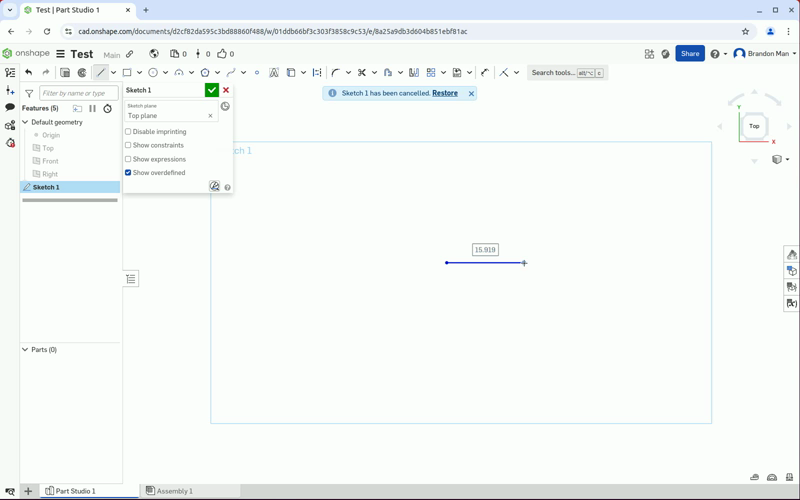
key_down(shift)
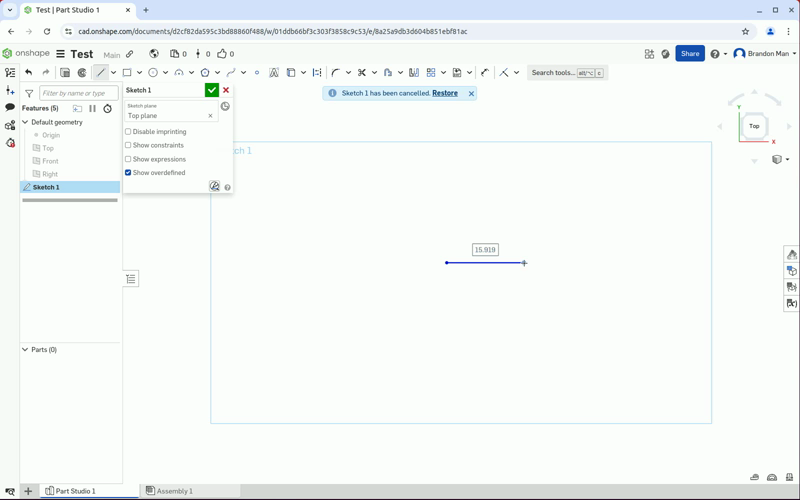
mouse_move(554, 262)
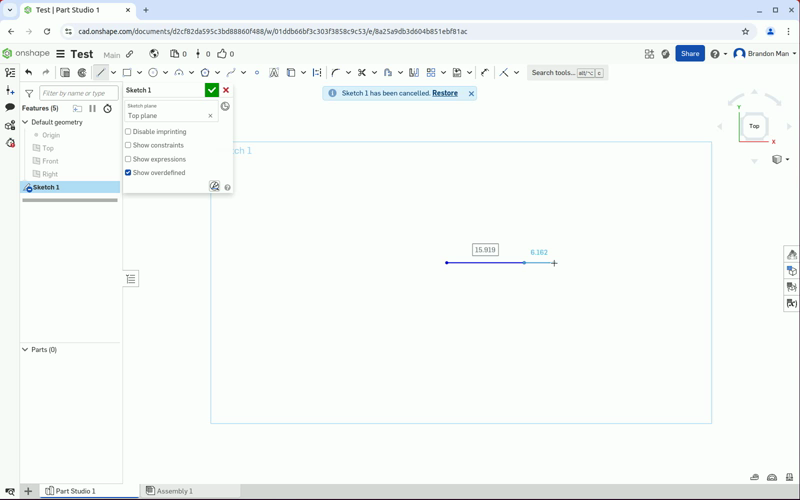
mouse_move(524, 209)
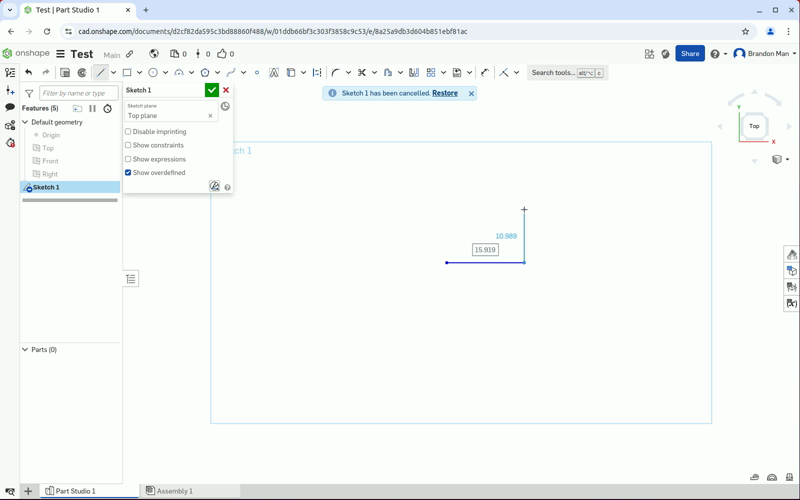
click(524, 209)
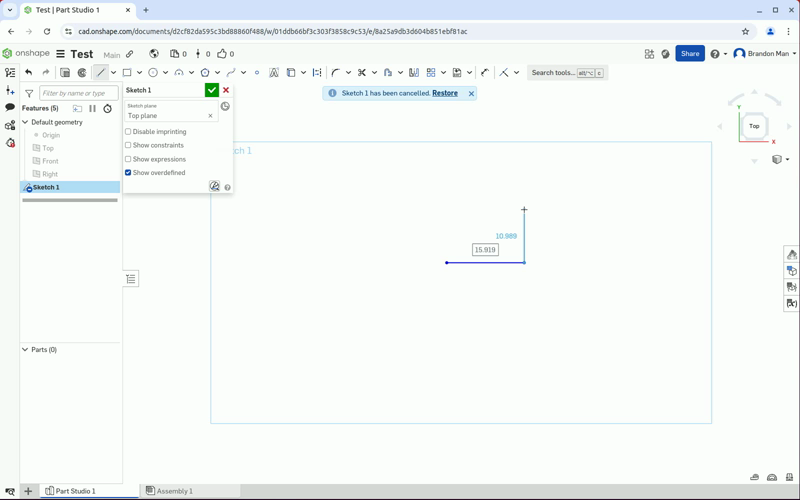
key_up(shift)
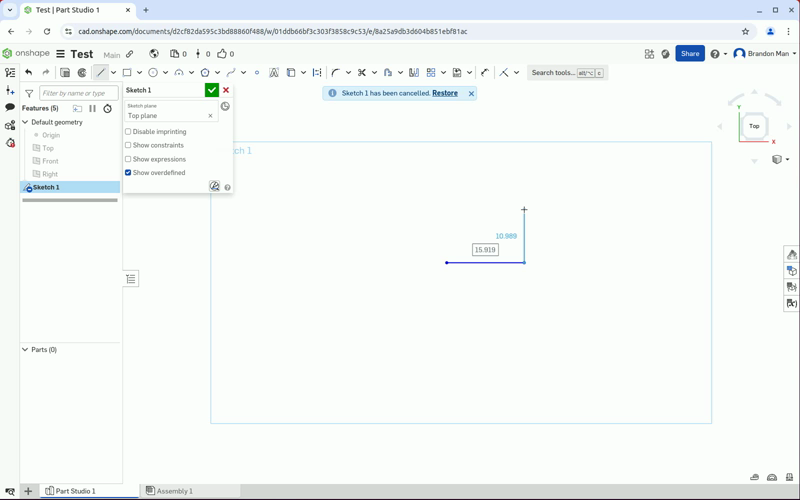
key_down(shift)
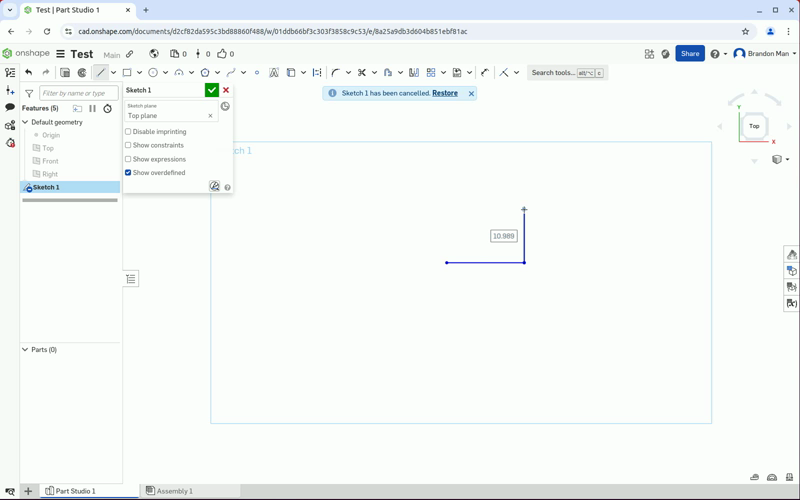
mouse_move(446, 209)
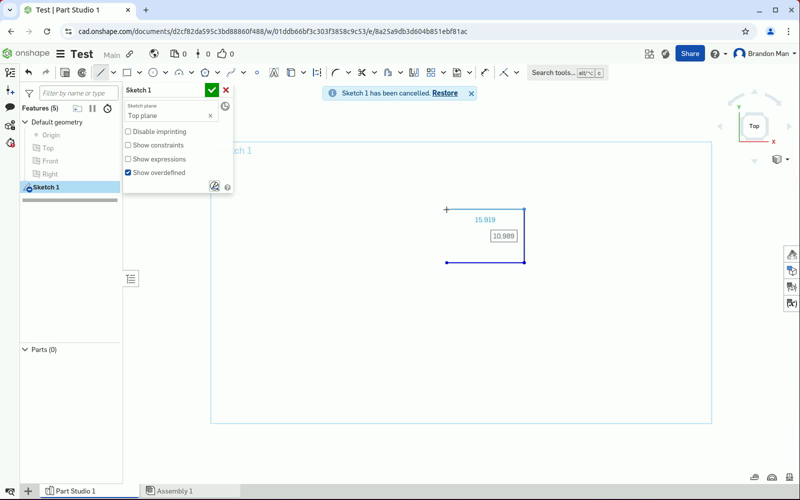
click(446, 209)
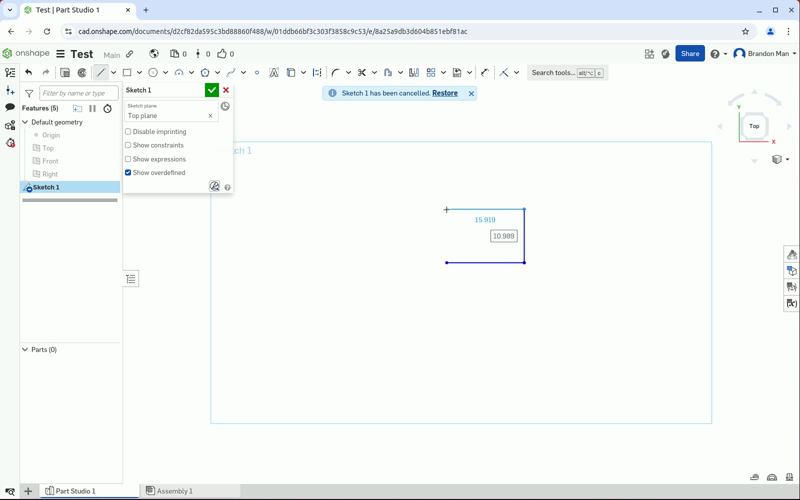
key_up(shift)
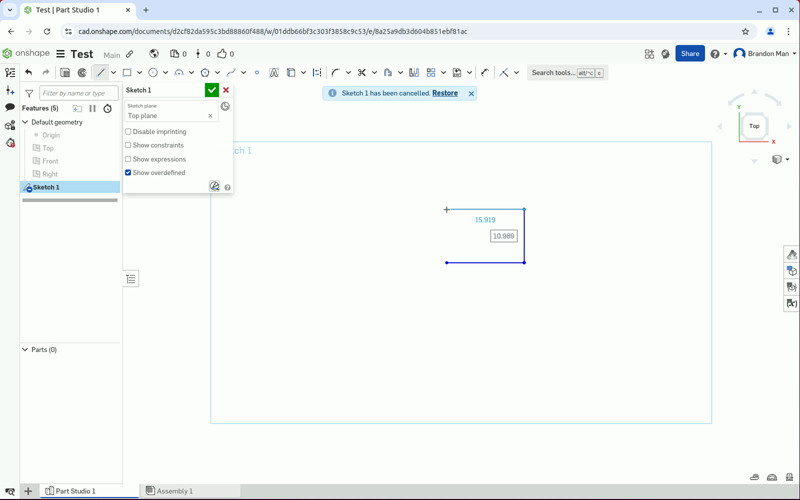
mouse_move(476, 209)
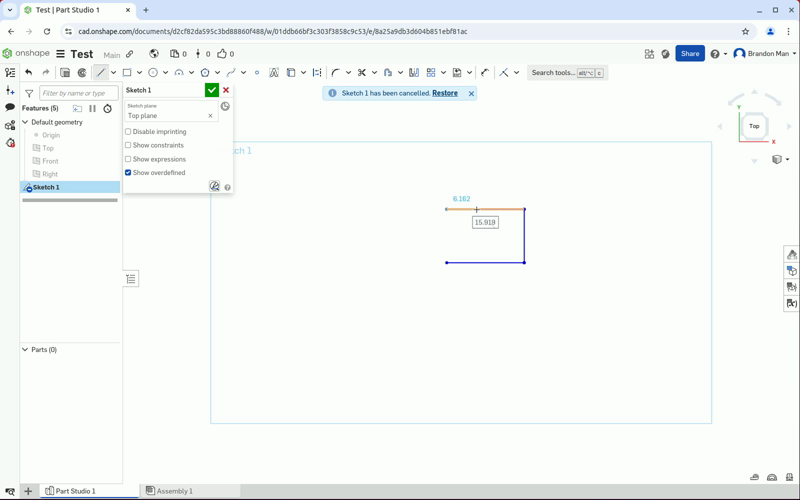
key_down(shift)
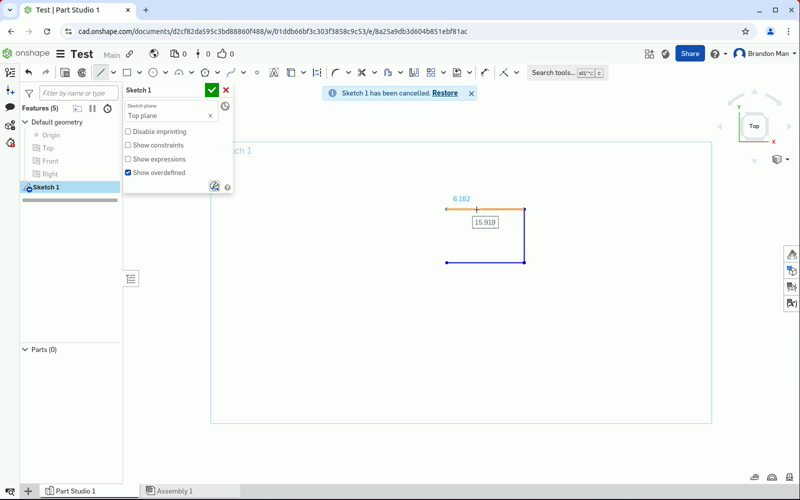
mouse_move(446, 262)
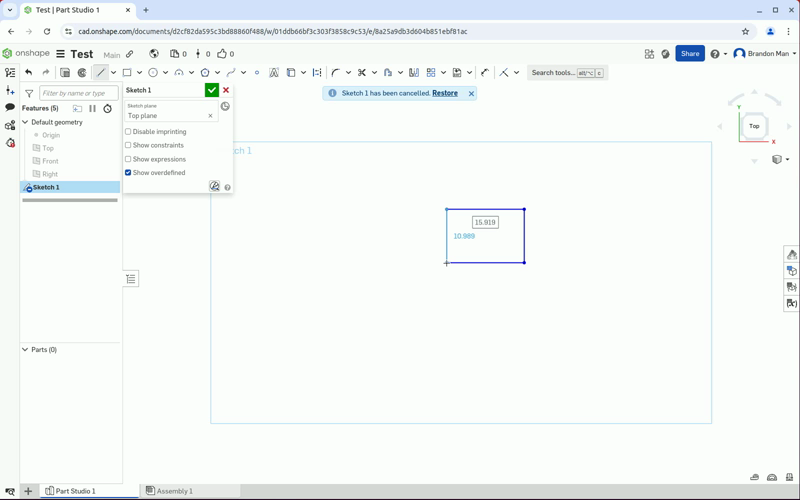
key_up(shift)
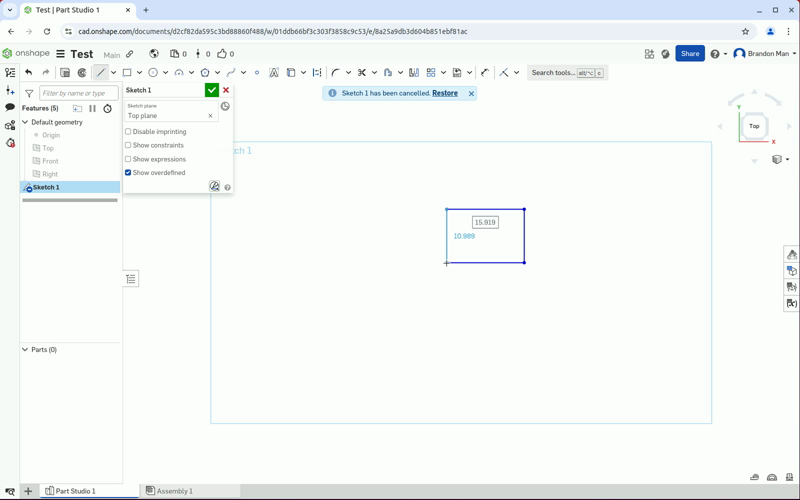
click(446, 262)
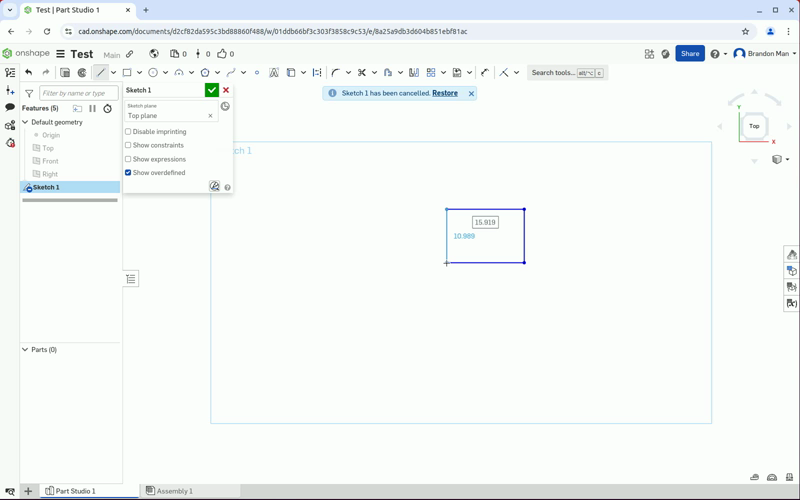
key(esc)
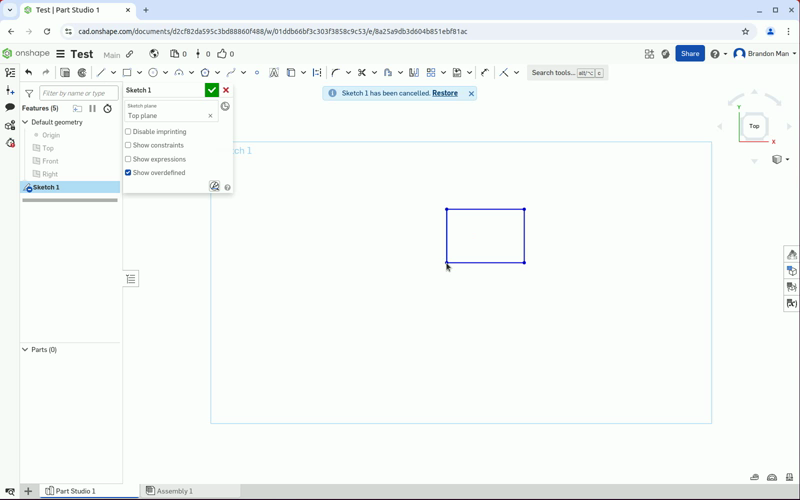
mouse_move(496, 226)
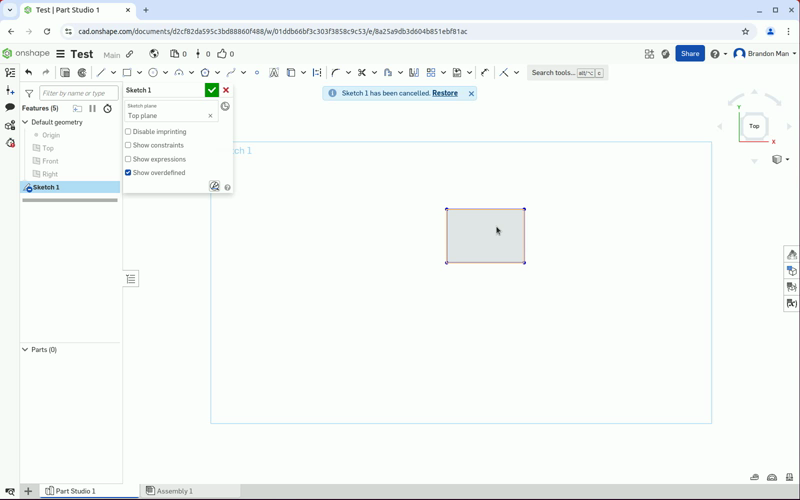
click(496, 226)
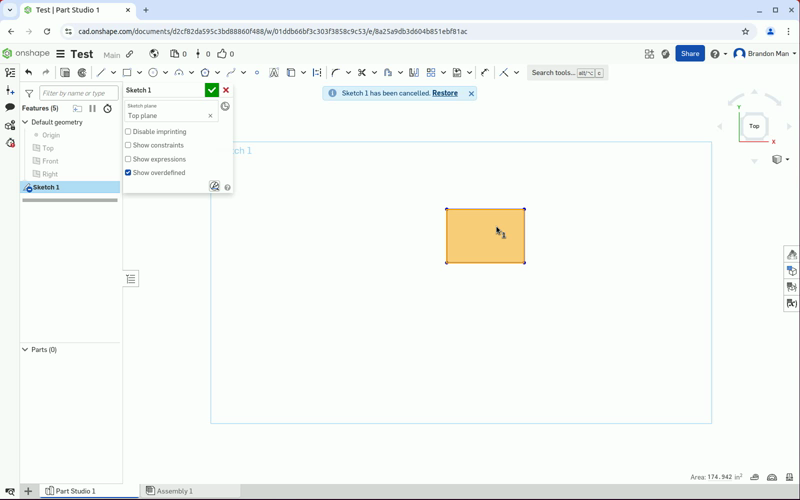
mouse_move(73, 352)
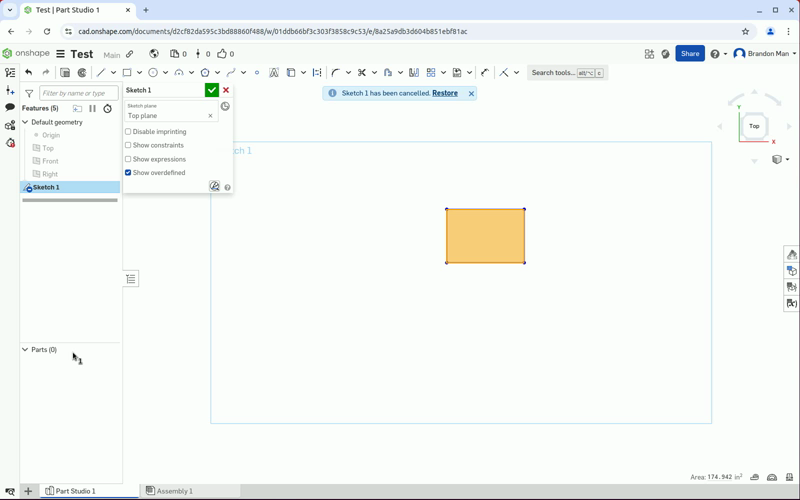
key(shift+y)
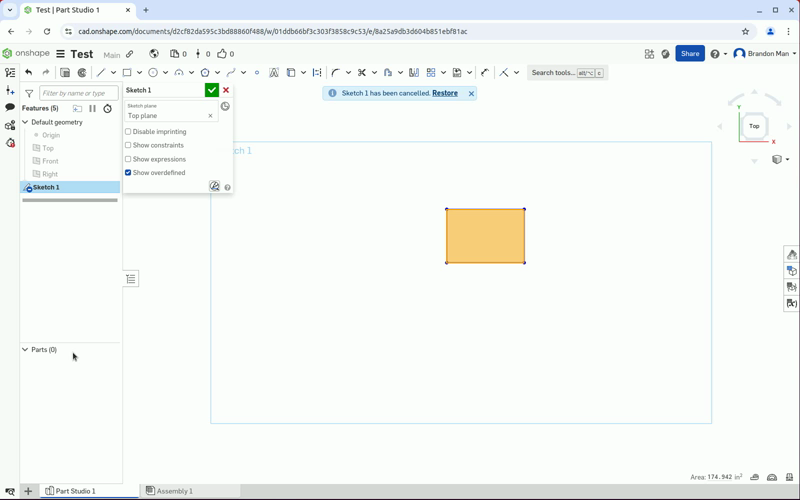
key(shift+e)
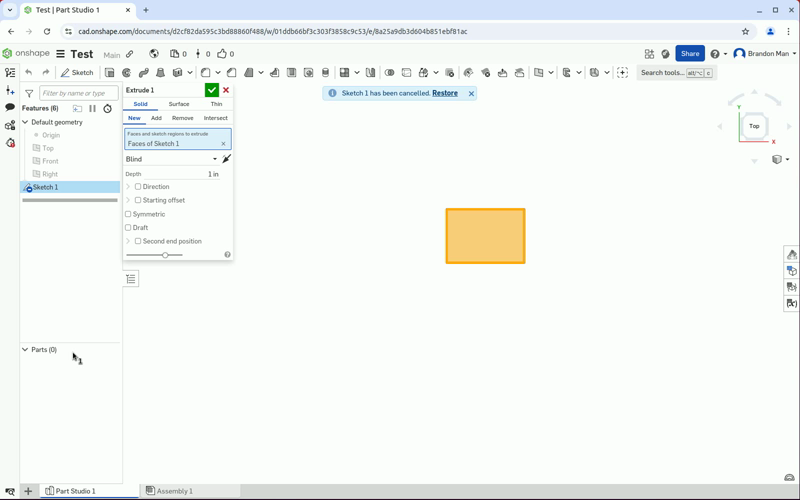
mouse_move(143, 106)
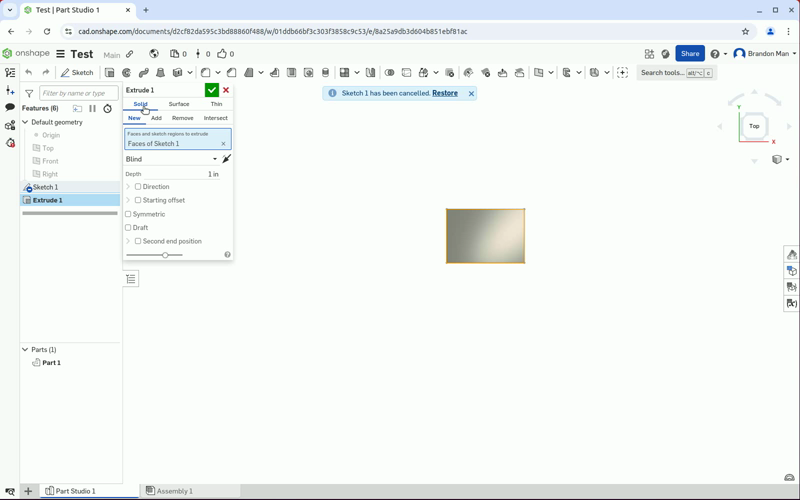
click(143, 106)
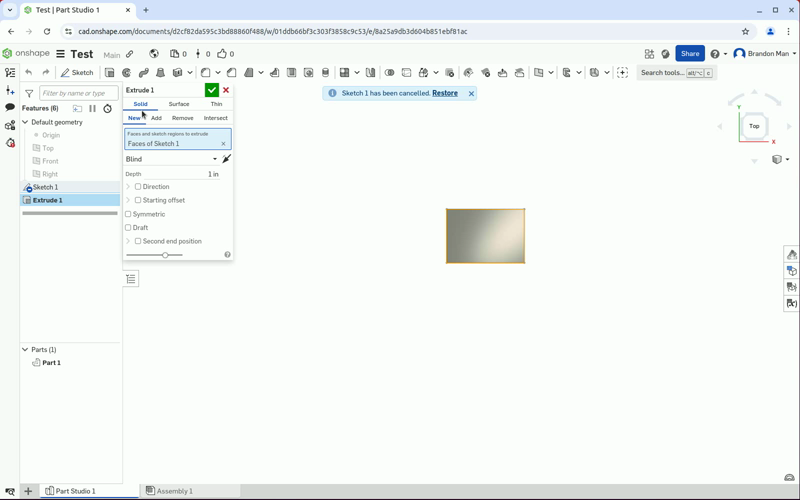
mouse_move(137, 120)
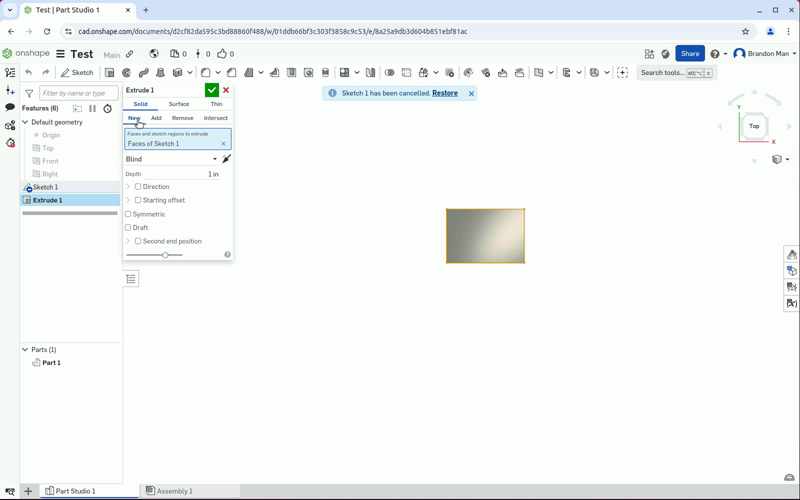
click(137, 120)
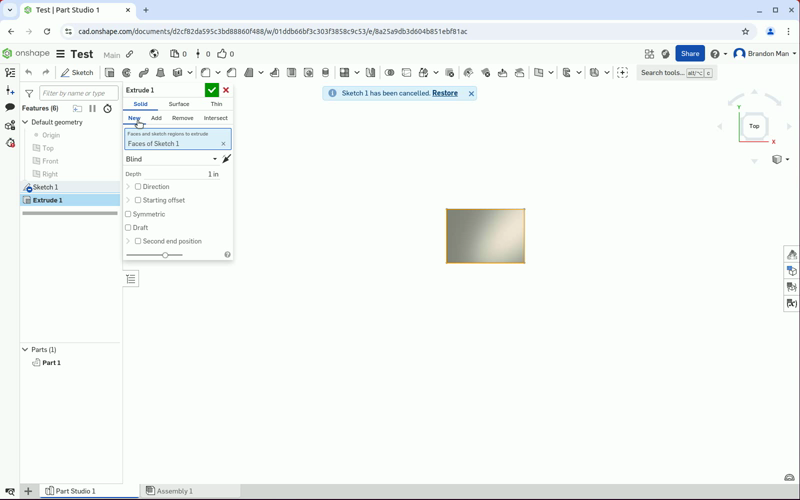
key(tab, 4)
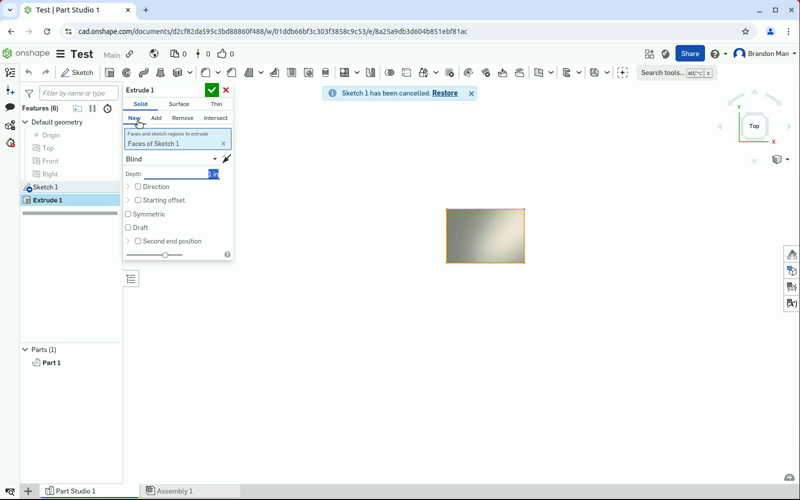
text(-19.738)
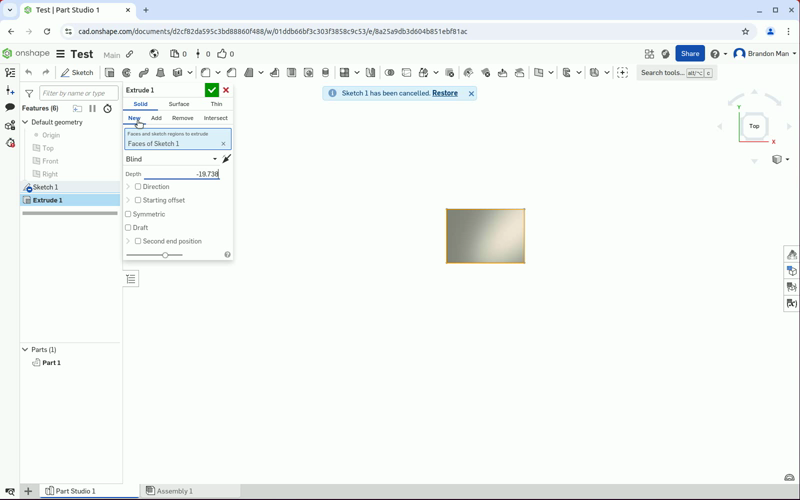
key(enter)
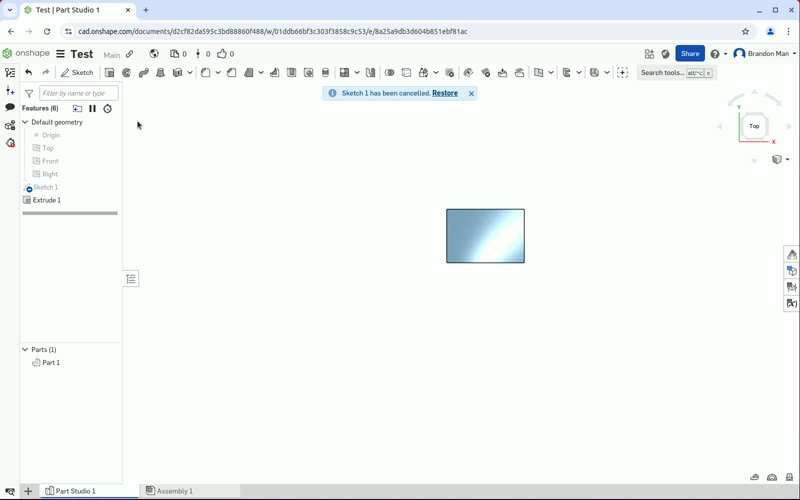
key(shift+h)
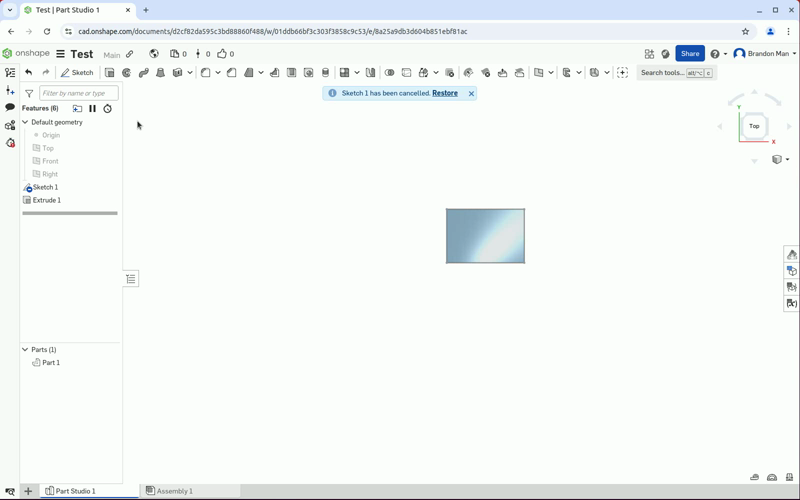
key(shift+h)
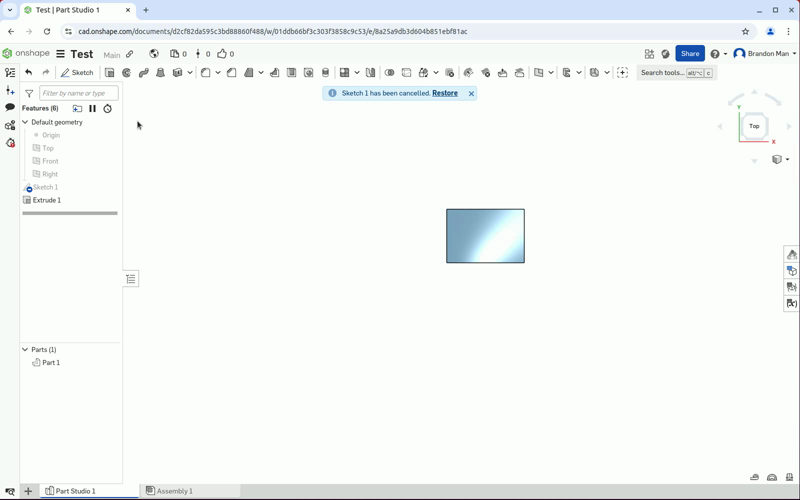
mouse_move(73, 189)
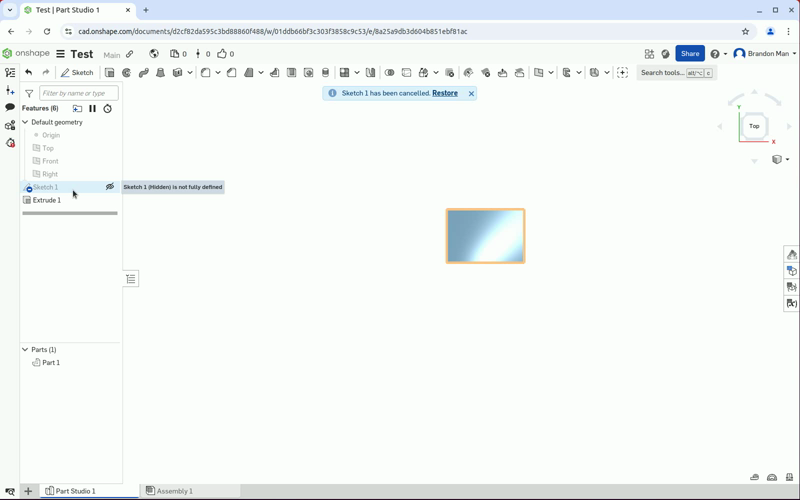
click(73, 189)
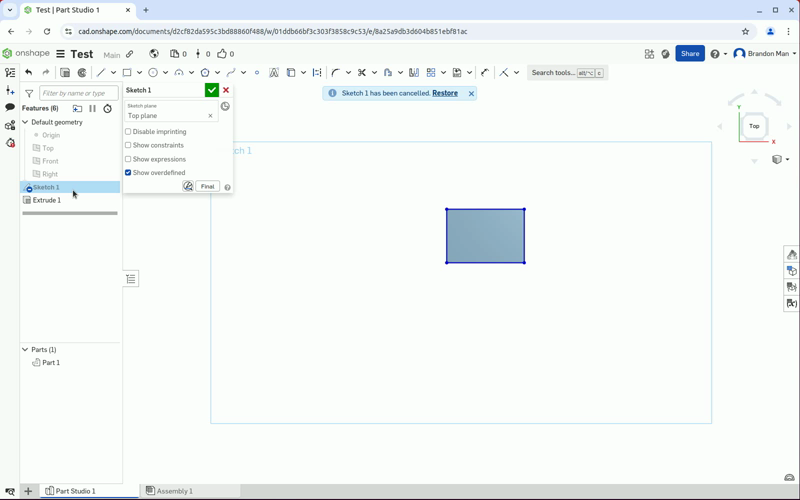
mouse_move(229, 92)
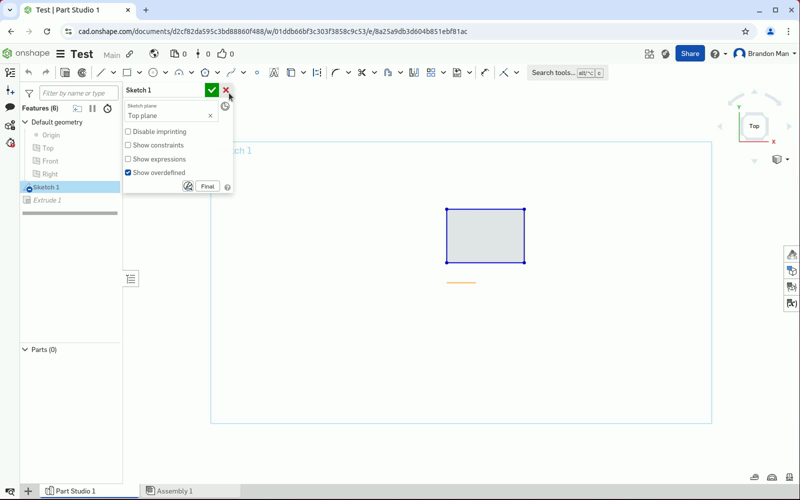
click(229, 92)
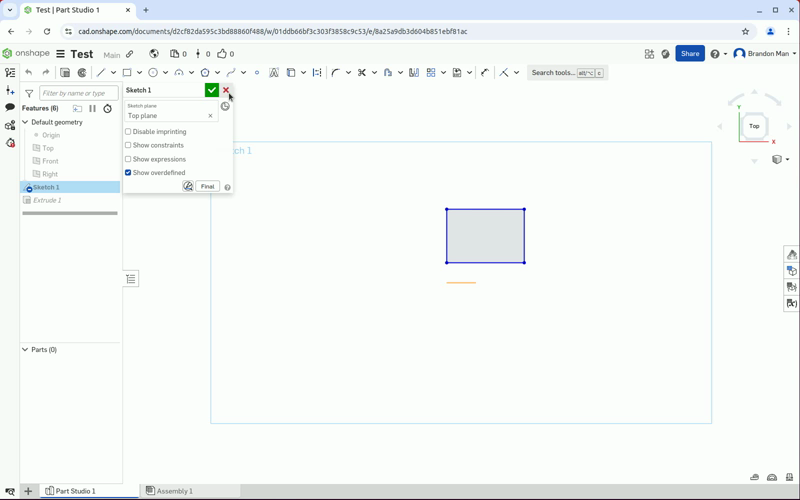
key(shift+s)
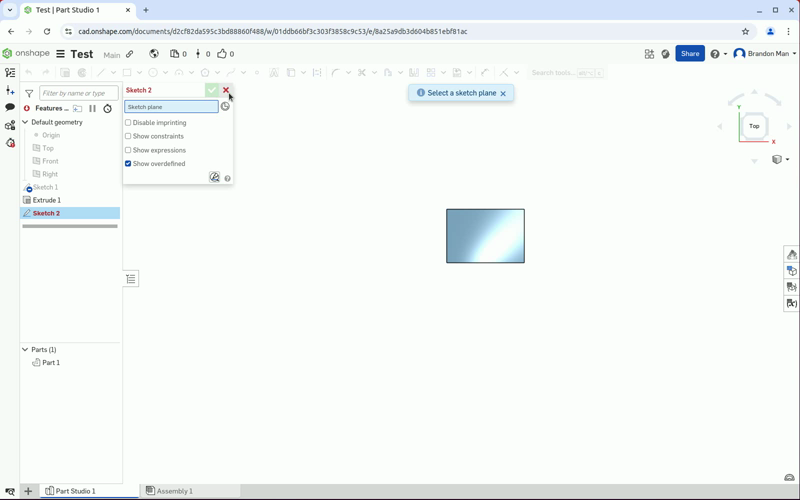
mouse_move(73, 150)
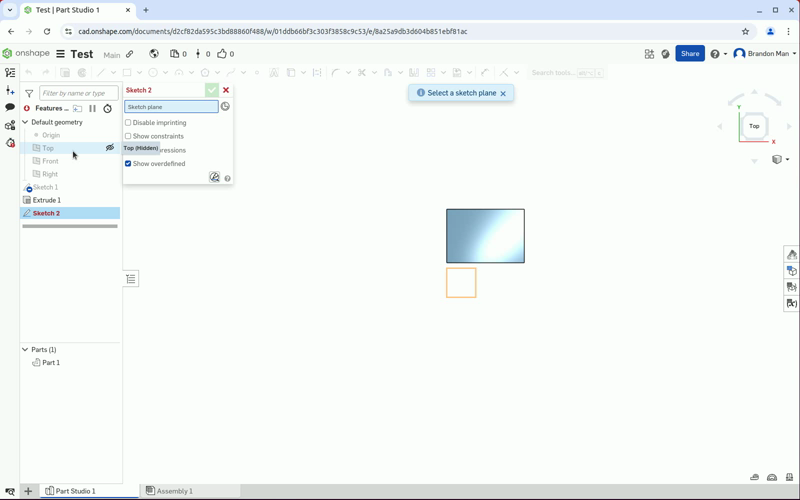
click(73, 150)
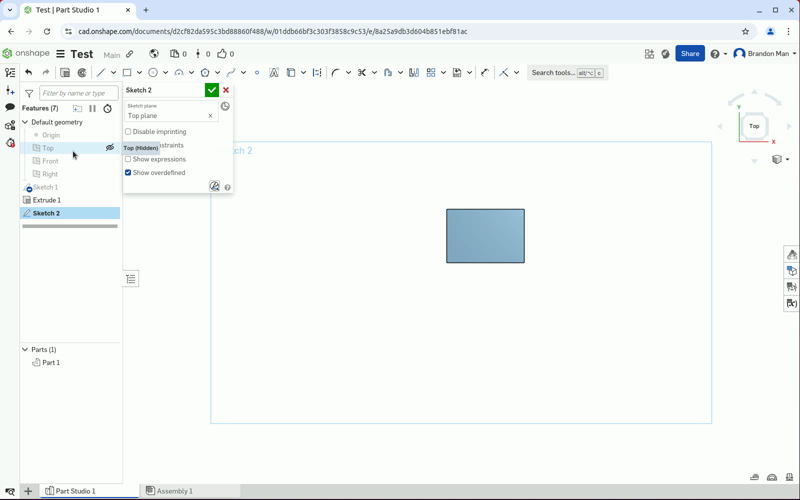
mouse_move(73, 352)
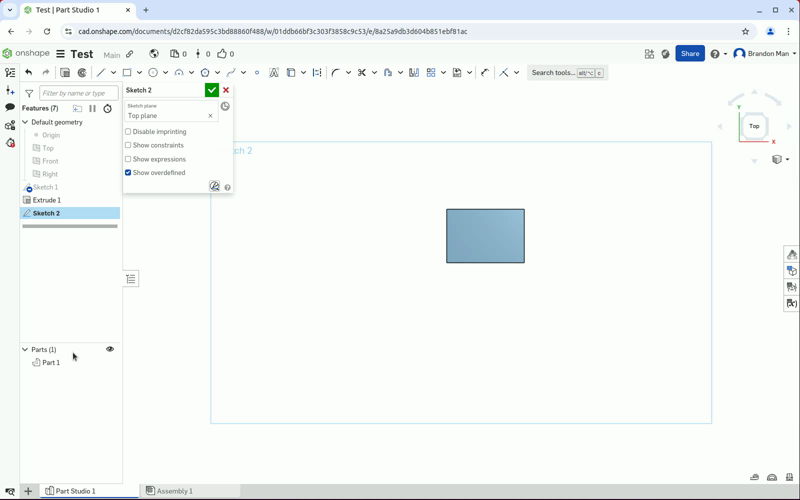
key(y)
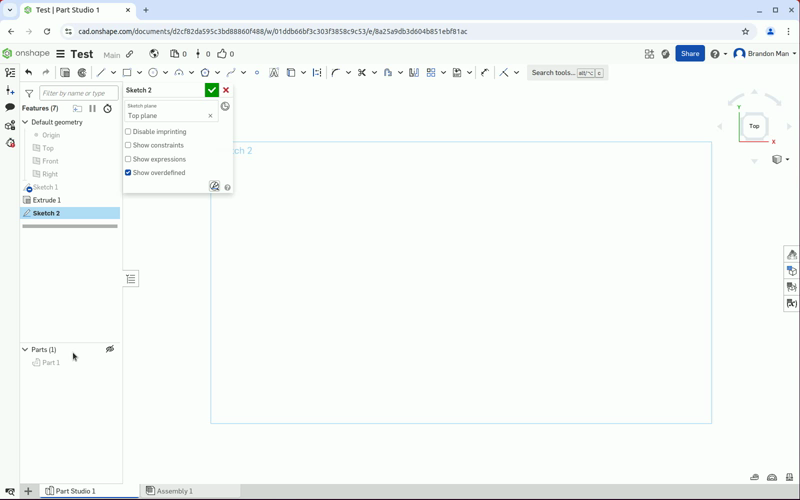
key(l)
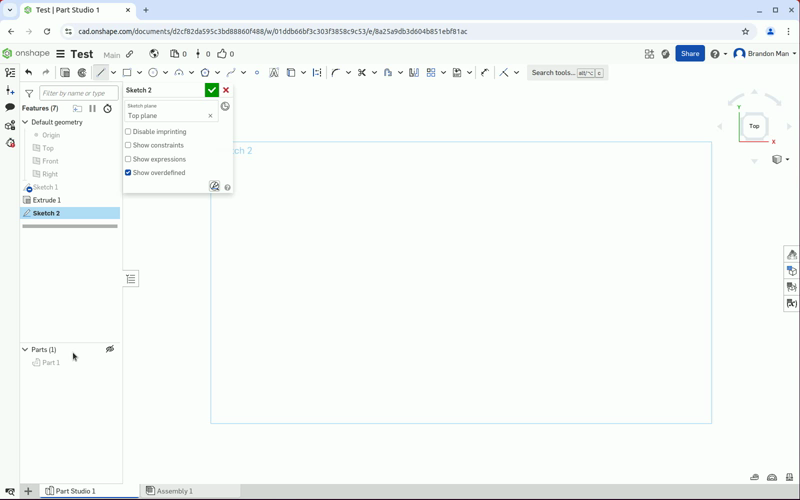
key_down(shift)
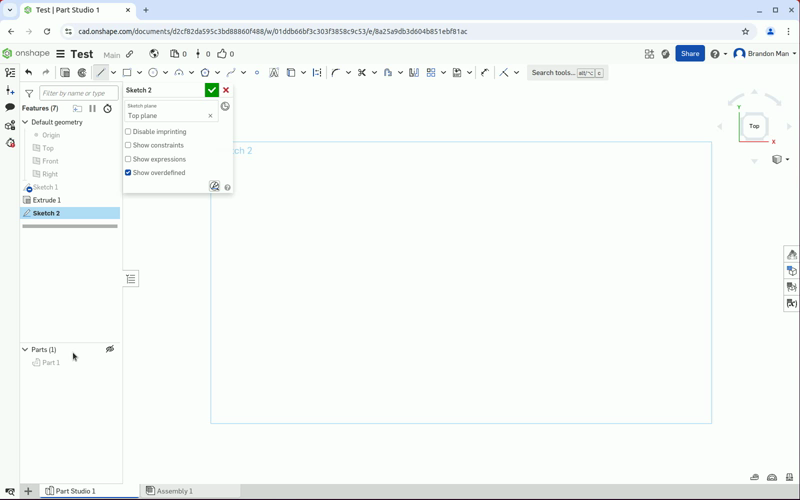
mouse_move(446, 209)
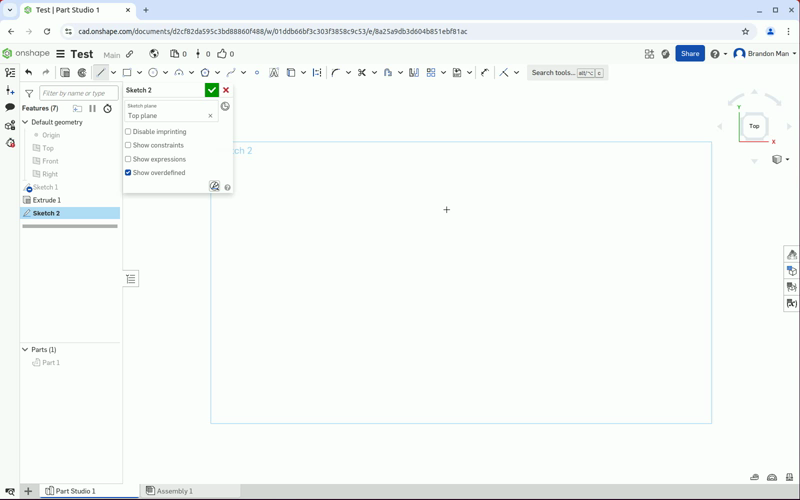
click(446, 209)
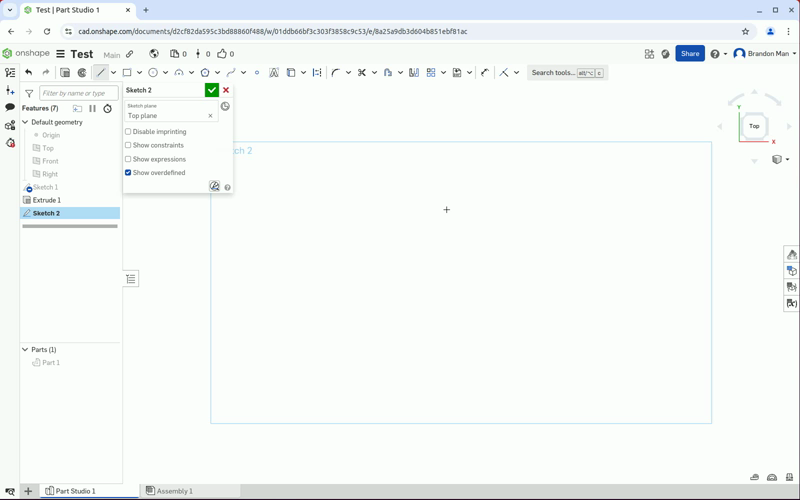
key_up(shift)
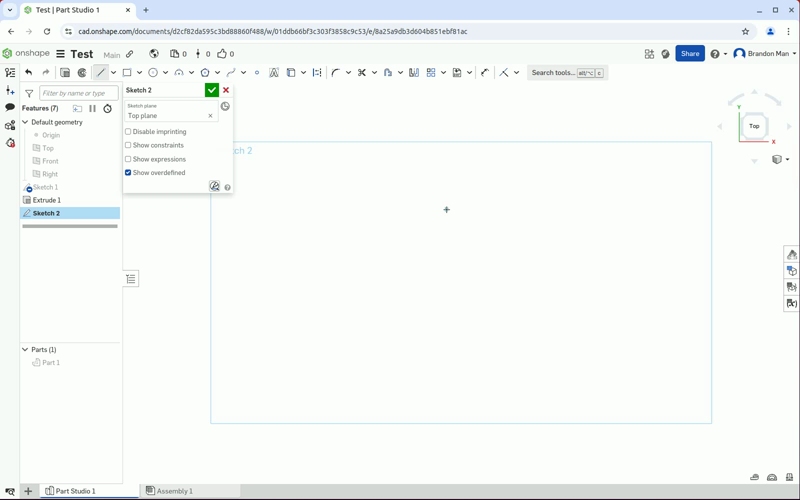
key_down(shift)
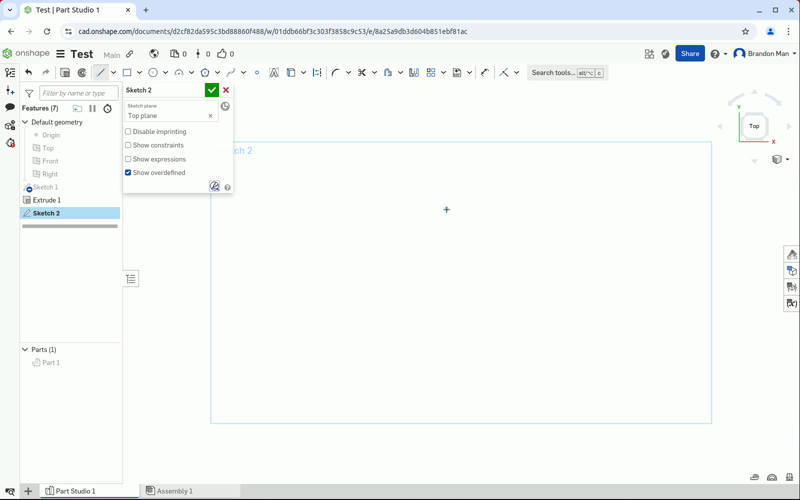
mouse_move(524, 209)
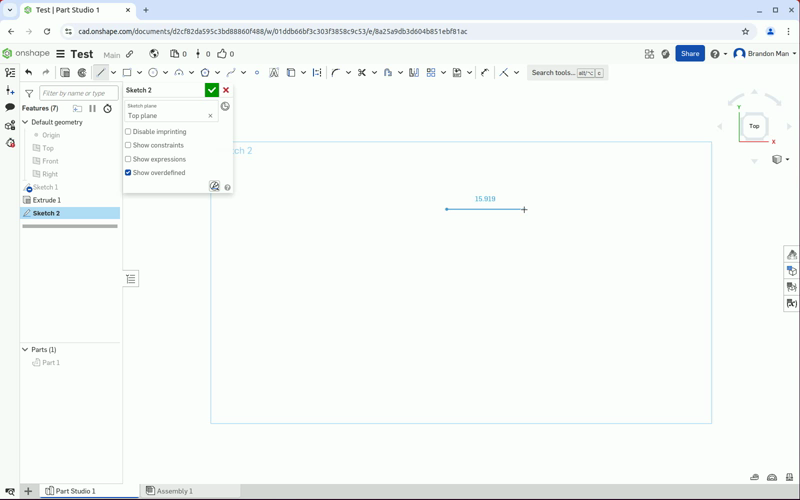
click(524, 209)
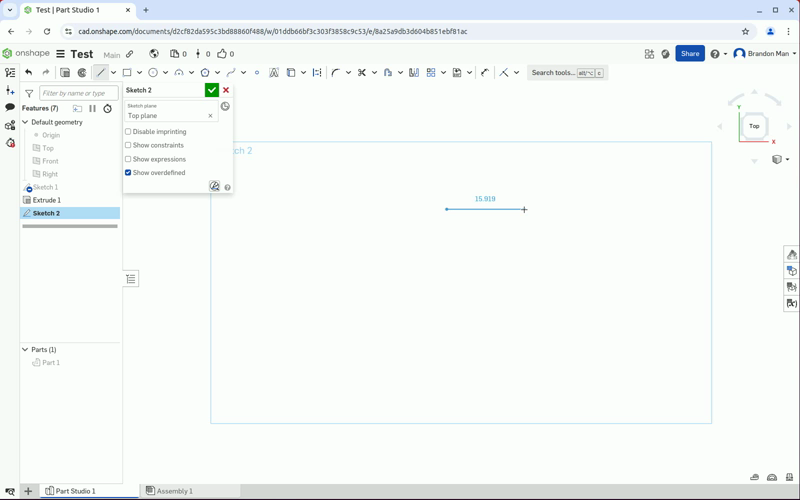
key_up(shift)
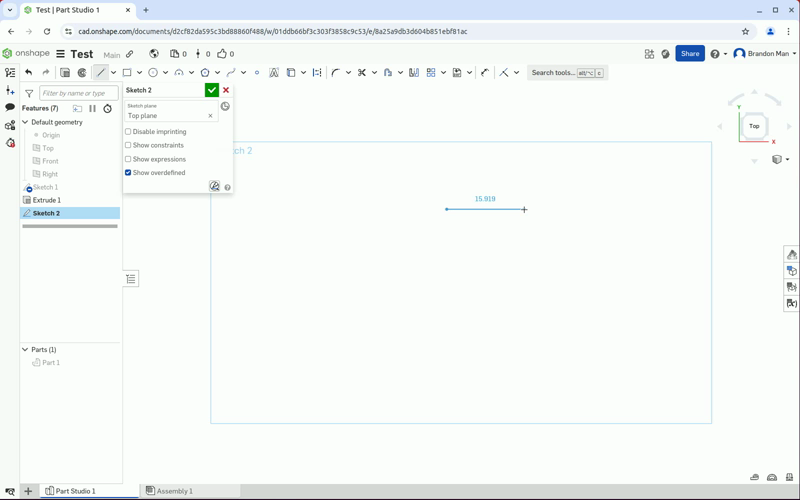
key_down(shift)
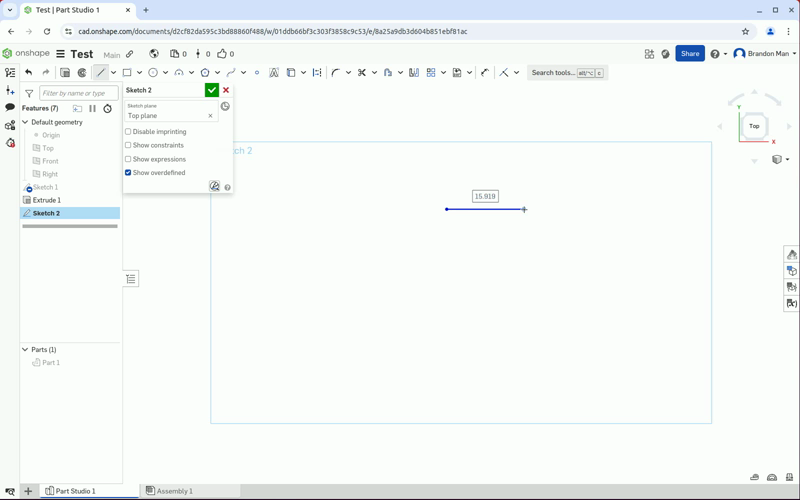
mouse_move(554, 209)
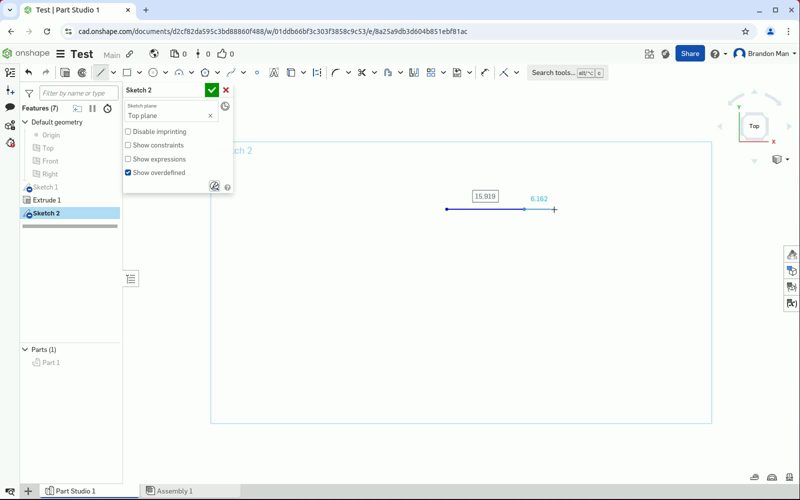
mouse_move(486, 169)
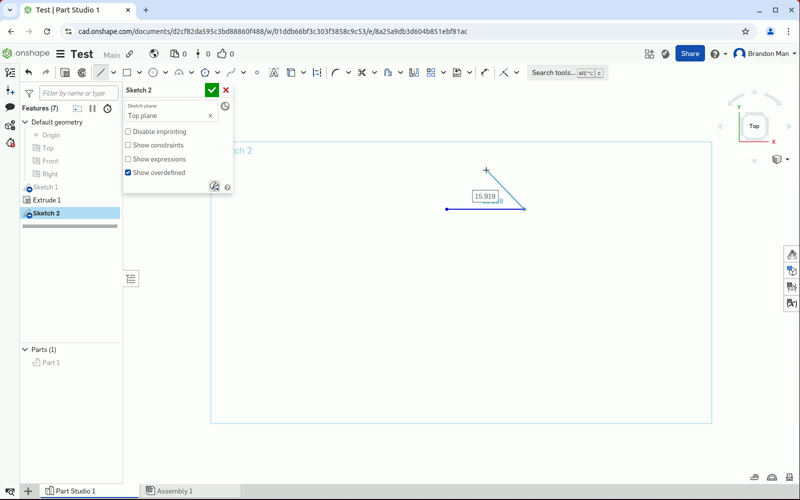
click(486, 169)
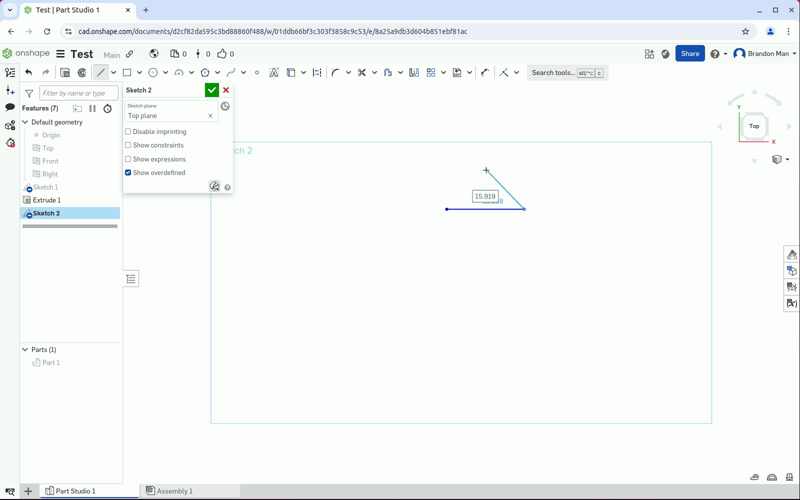
key_up(shift)
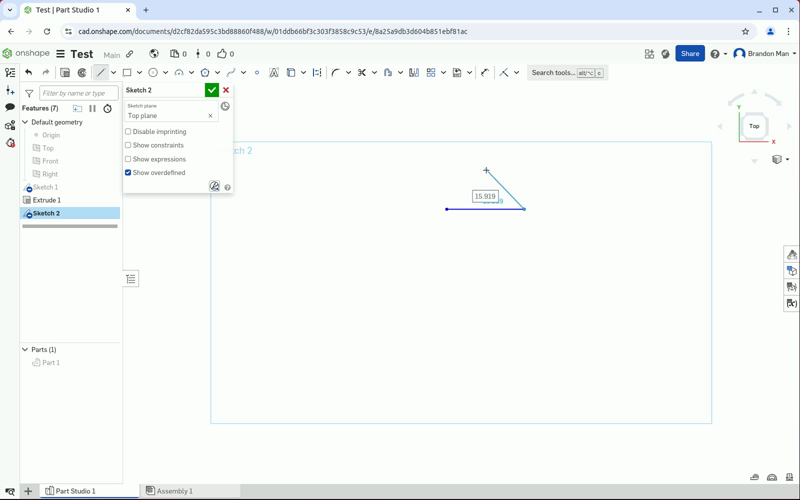
mouse_move(516, 169)
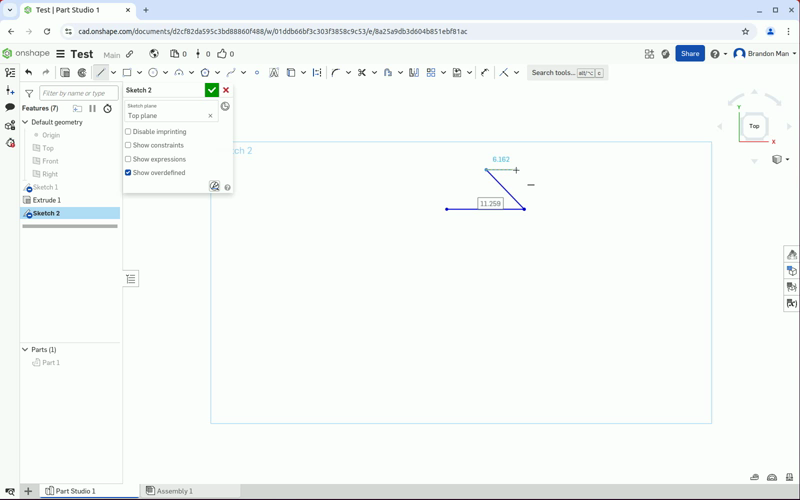
key_down(shift)
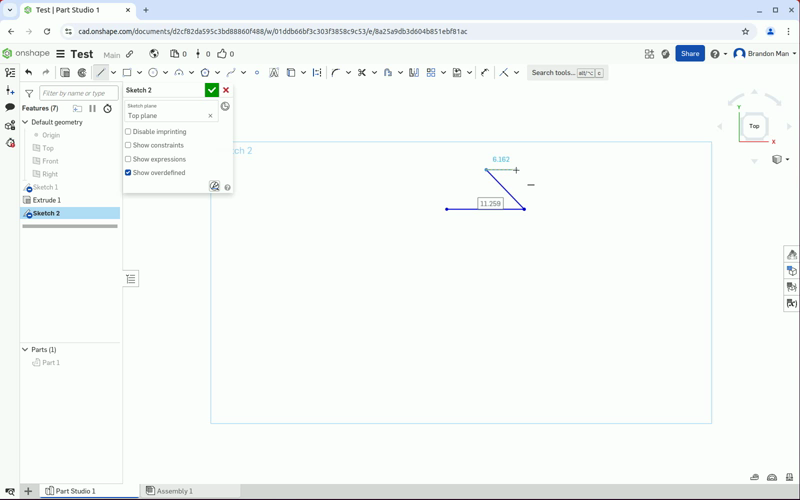
mouse_move(446, 209)
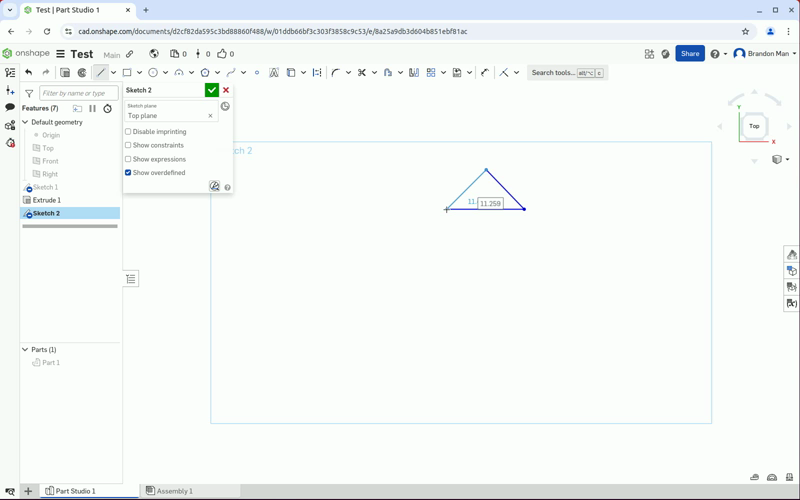
key_up(shift)
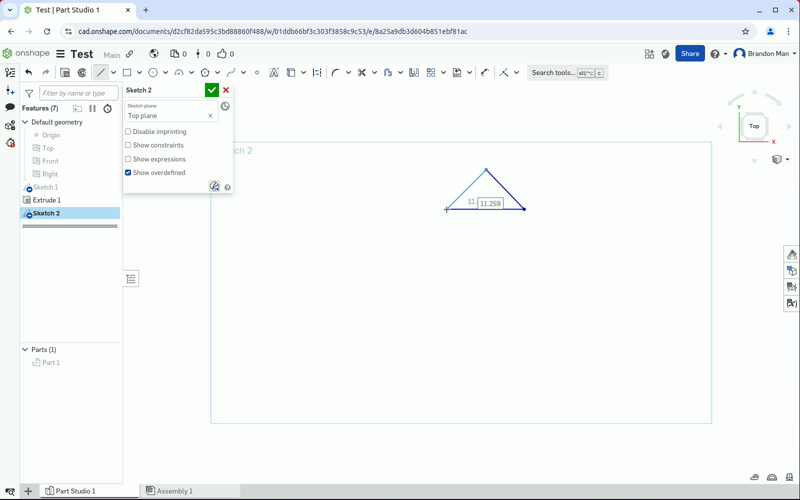
click(446, 209)
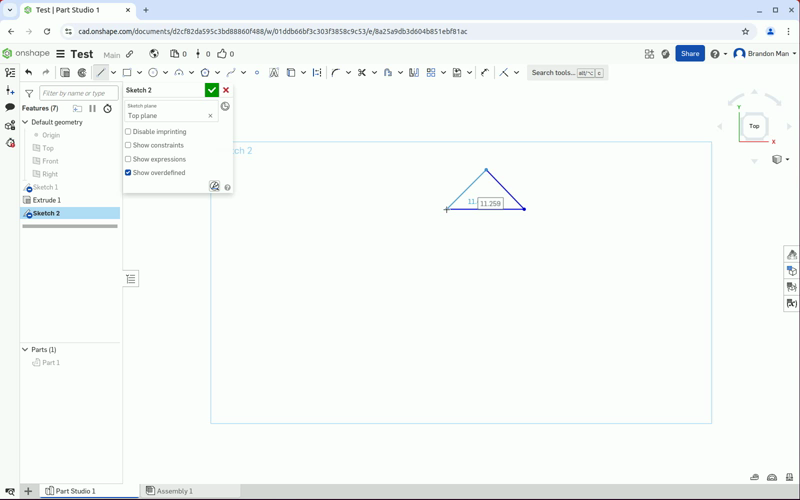
key(esc)
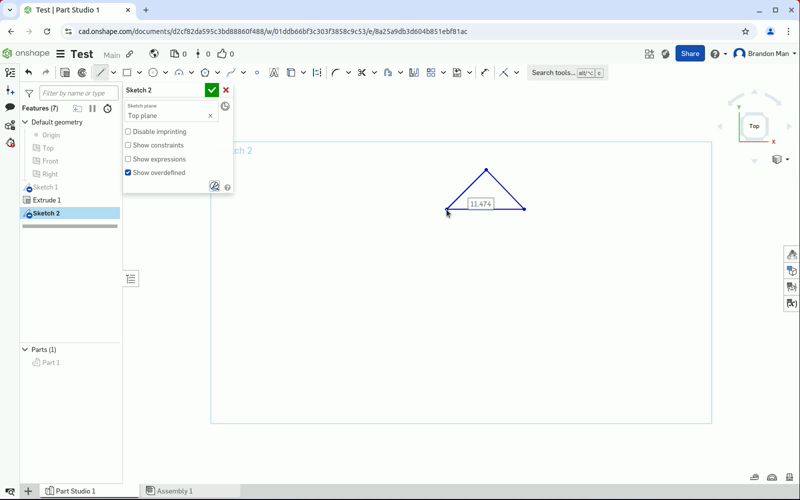
mouse_move(500, 198)
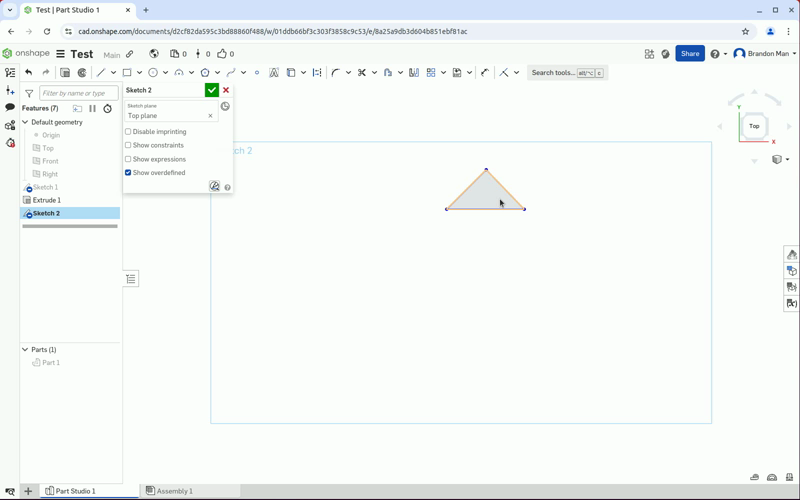
scroll(6)
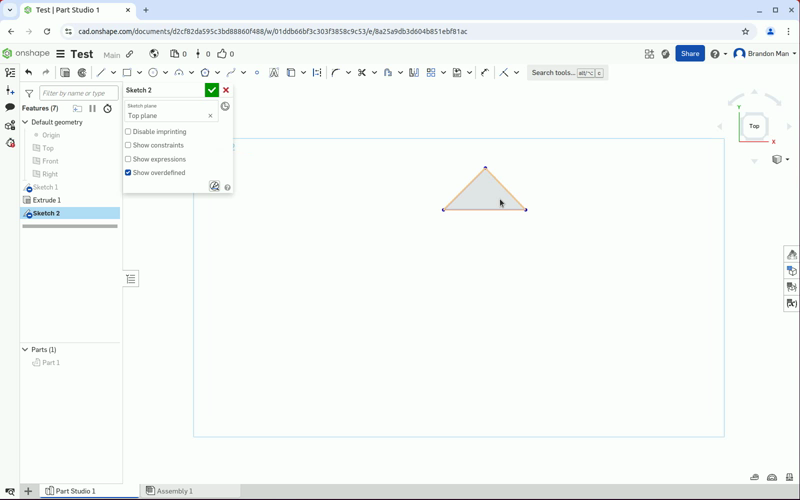
scroll(6)
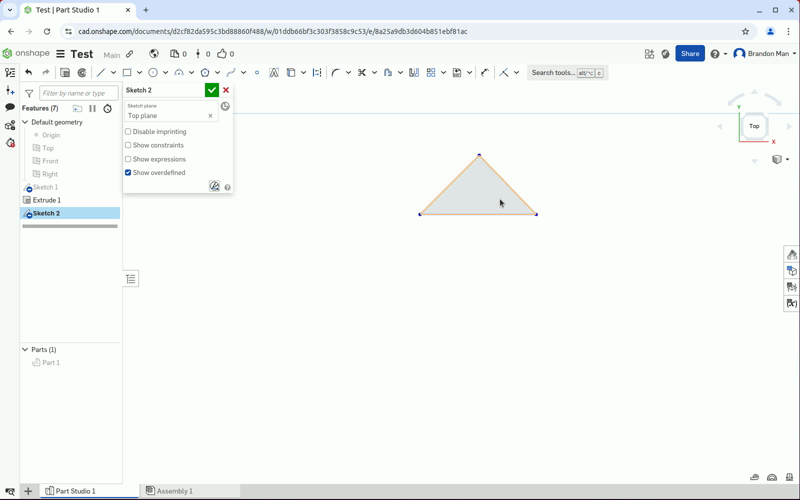
scroll(6)
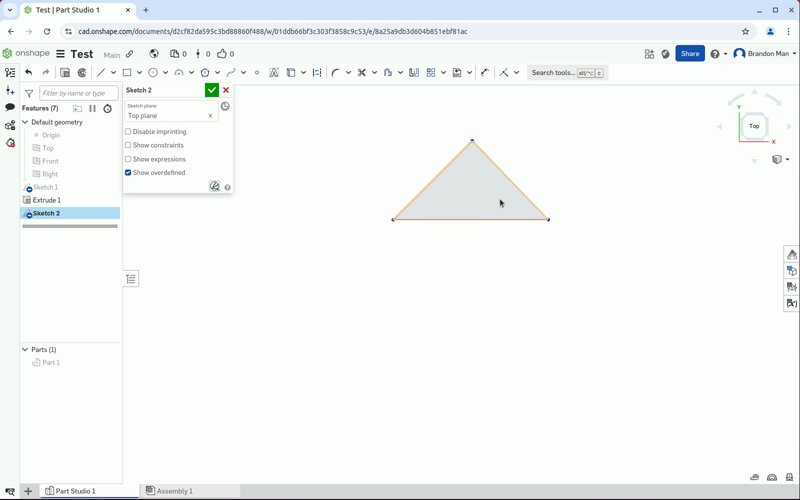
scroll(6)
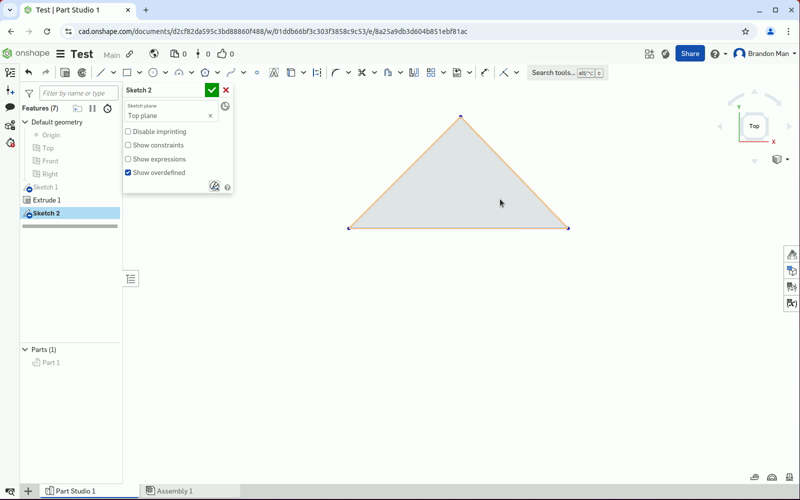
scroll(6)
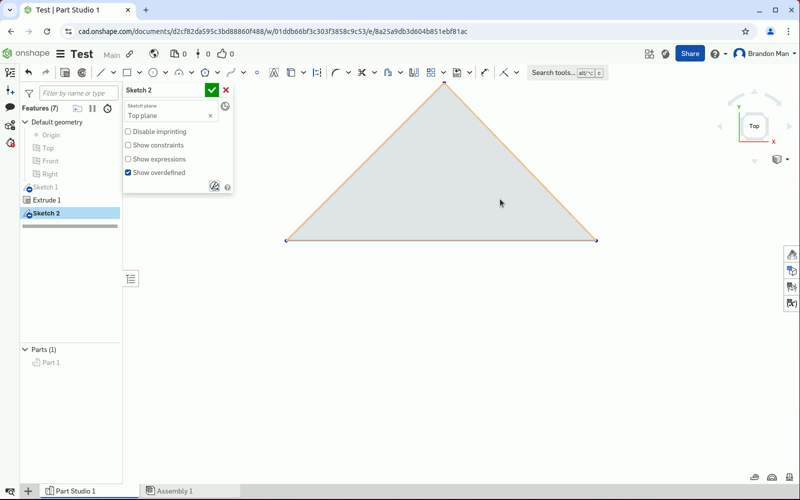
scroll(6)
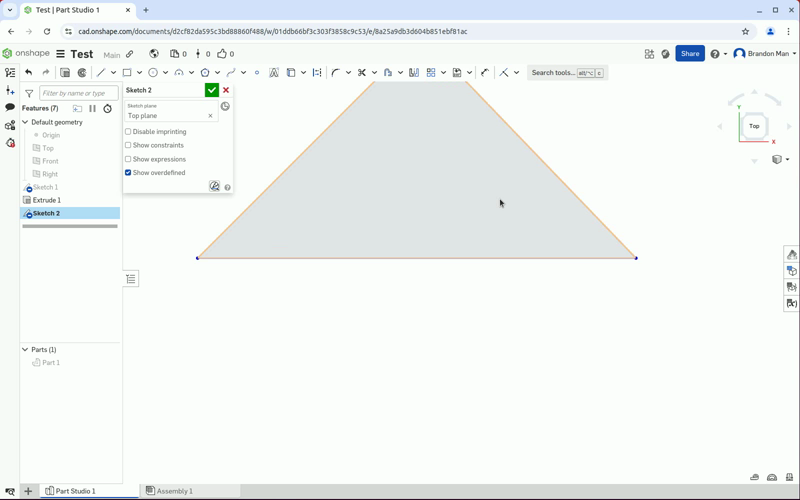
scroll(6)
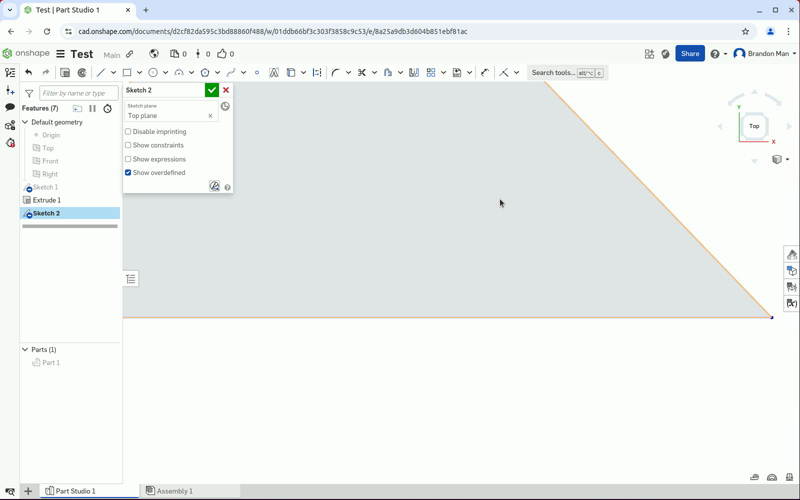
click(500, 198)
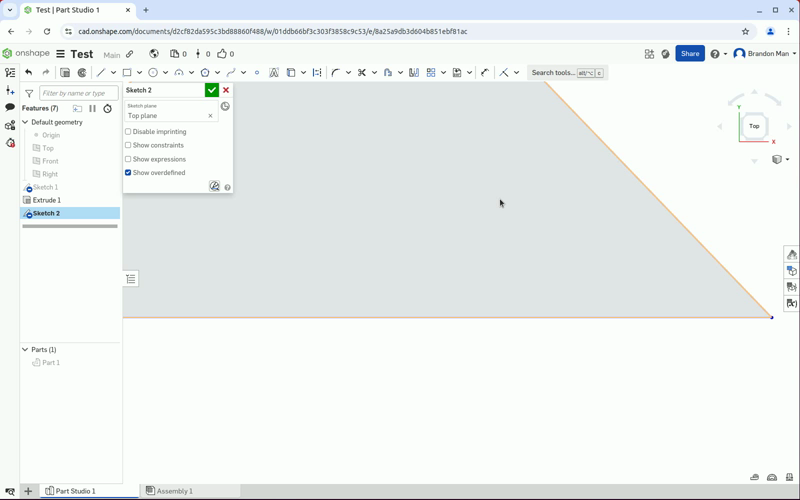
scroll(-6)
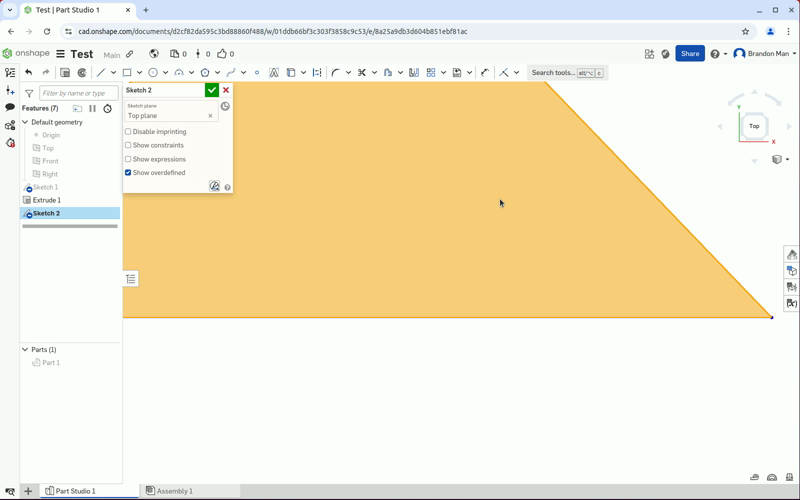
scroll(-6)
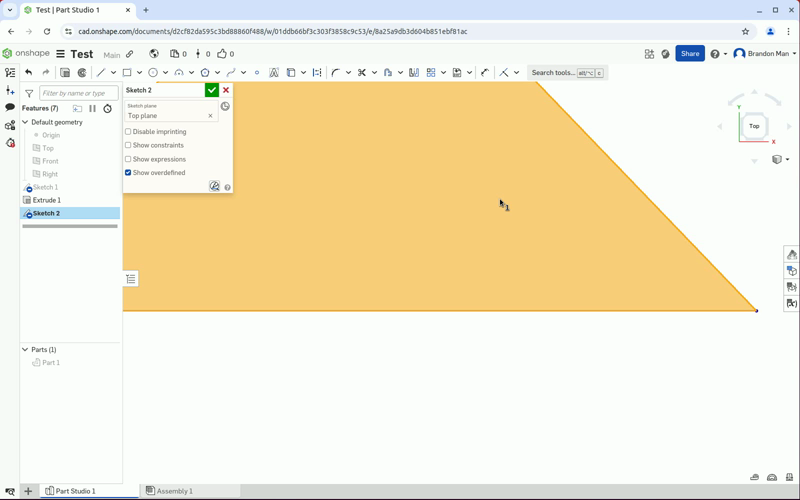
scroll(-6)
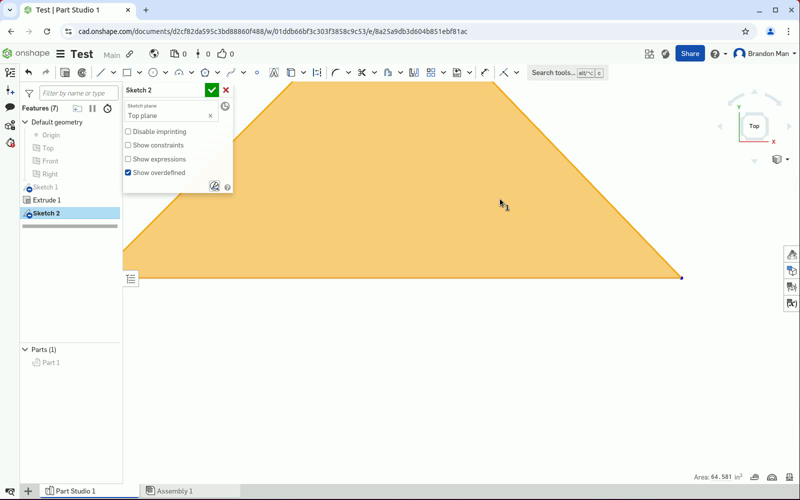
scroll(-6)
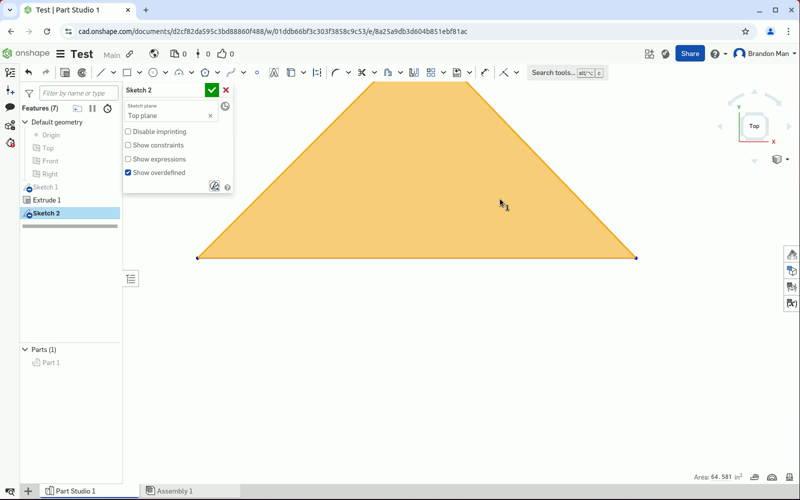
scroll(-6)
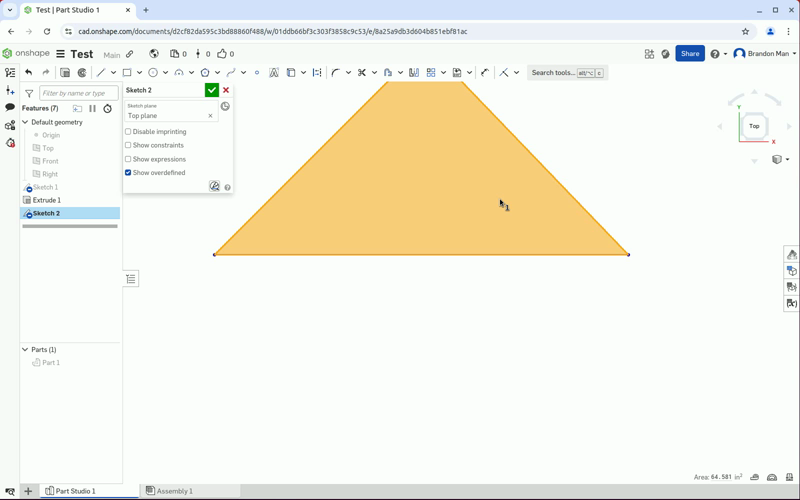
scroll(-6)
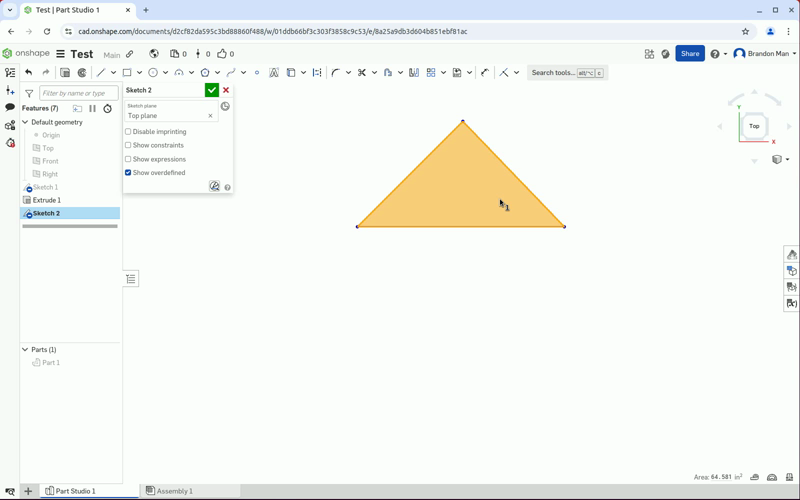
scroll(-6)
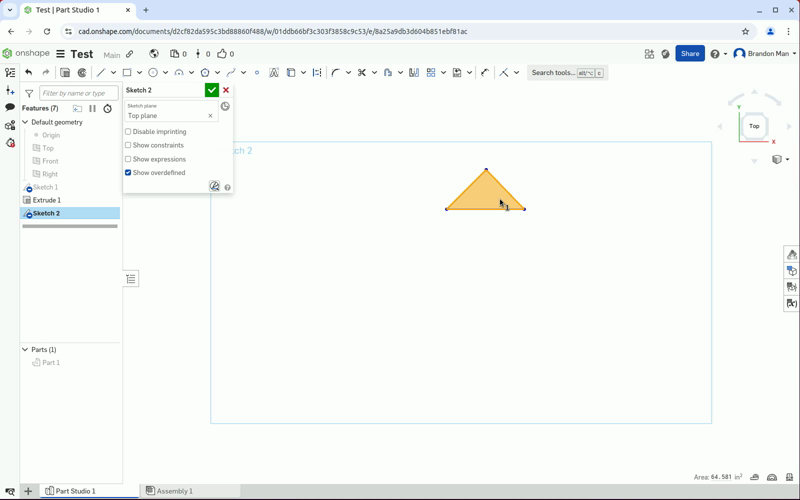
mouse_move(73, 352)
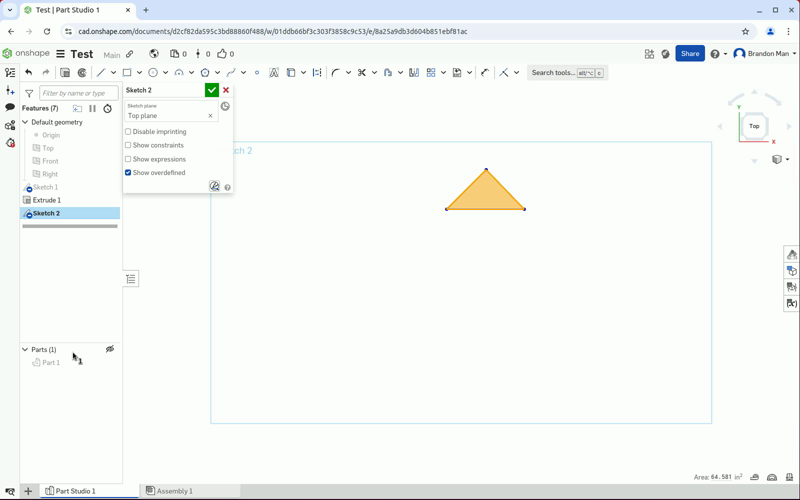
key(shift+y)
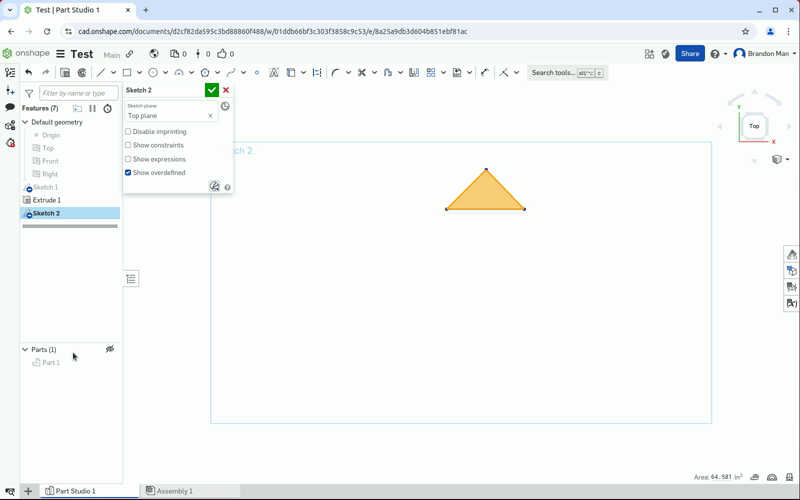
key(shift+e)
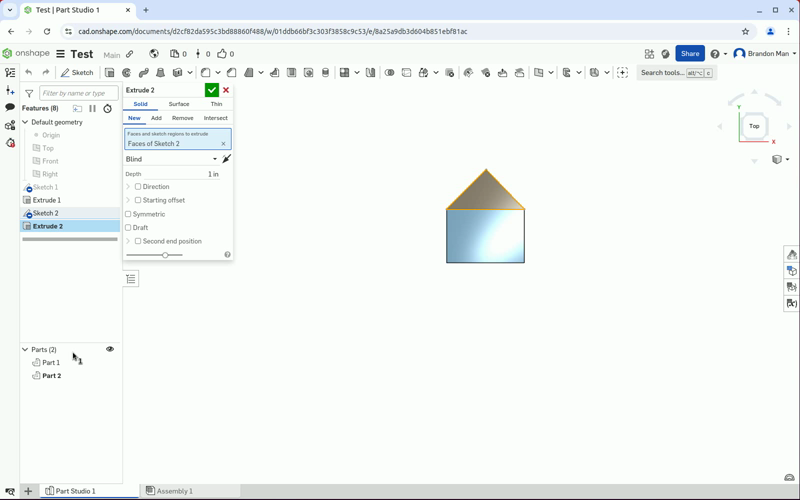
mouse_move(143, 106)
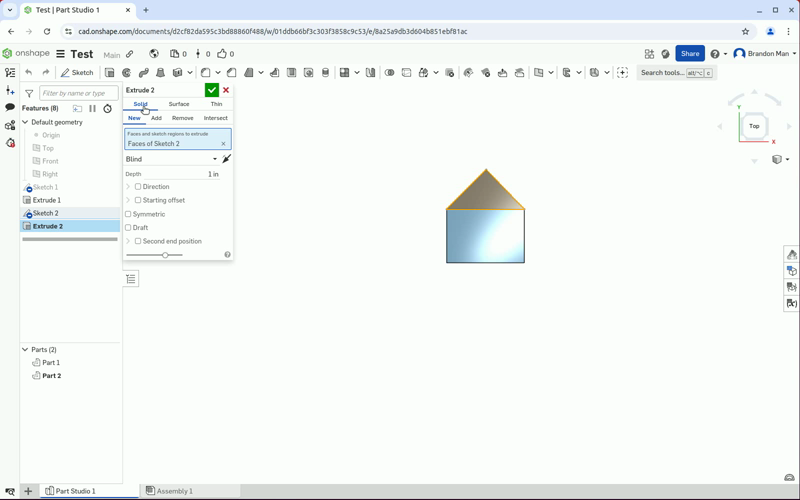
click(143, 106)
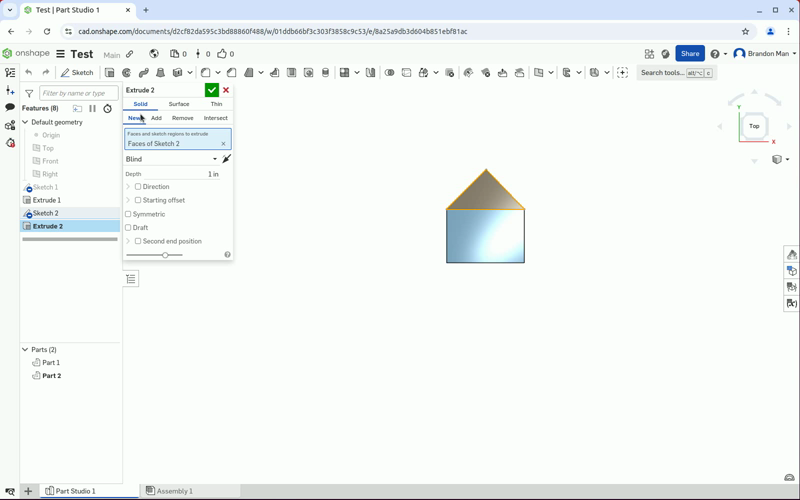
mouse_move(137, 120)
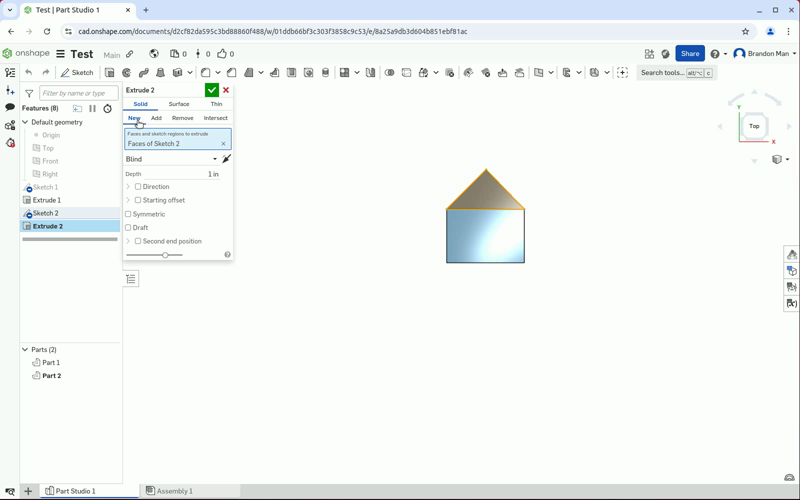
click(137, 120)
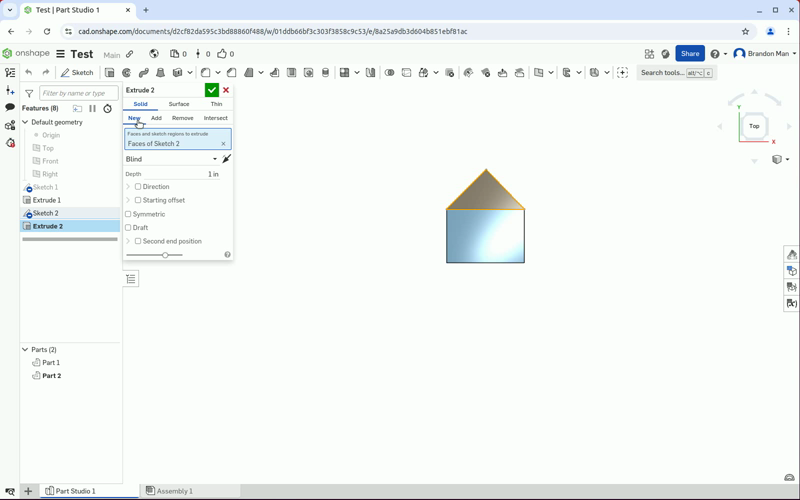
key(tab, 4)
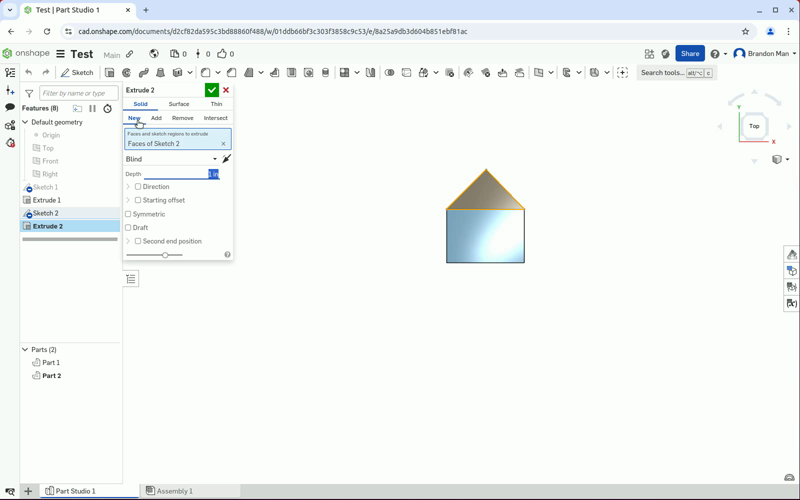
text(-19.738)
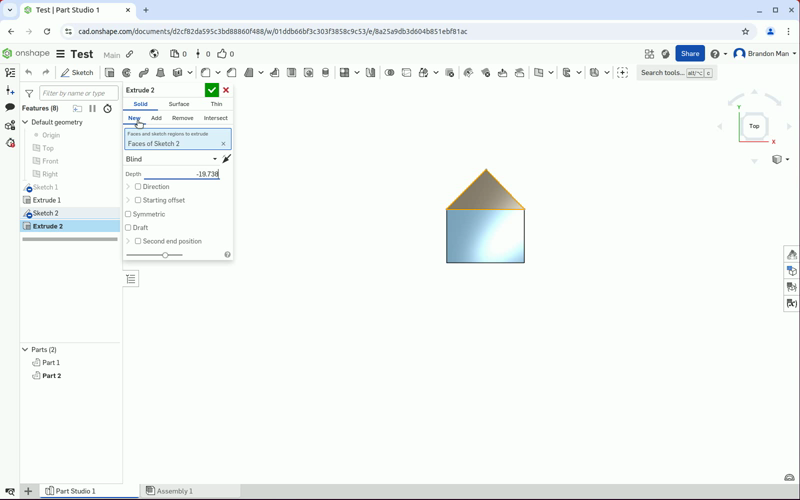
key(enter)
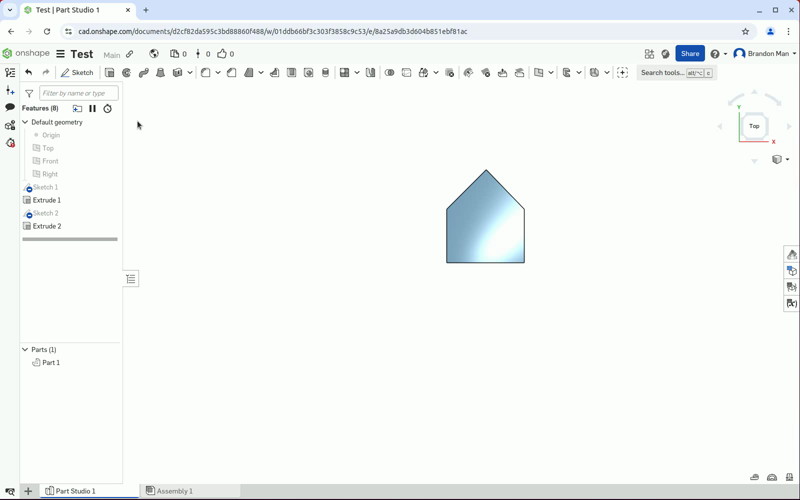
key(shift+h)
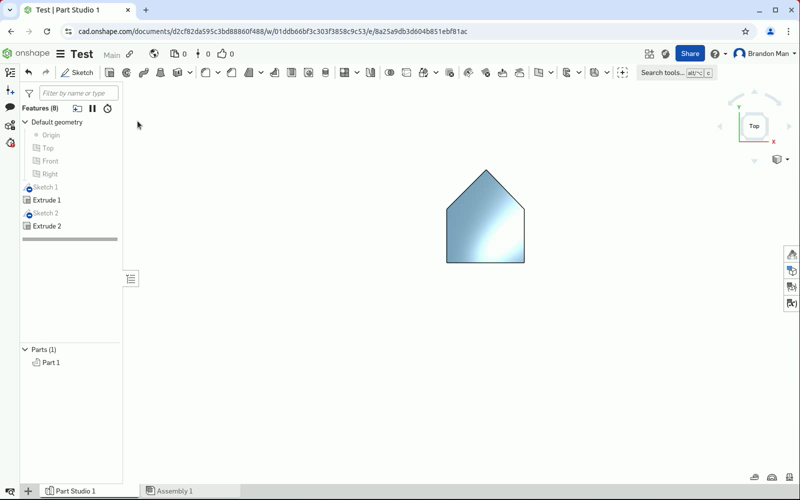
key(shift+h)
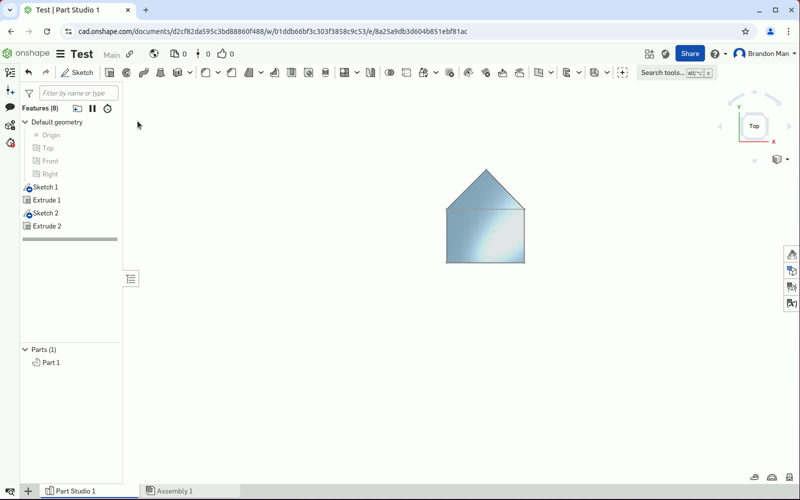
key(shift+7)
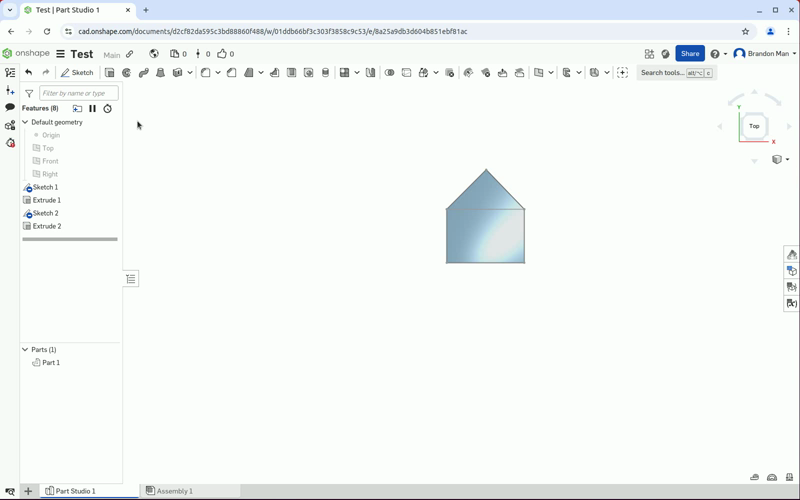
key(up, 3)
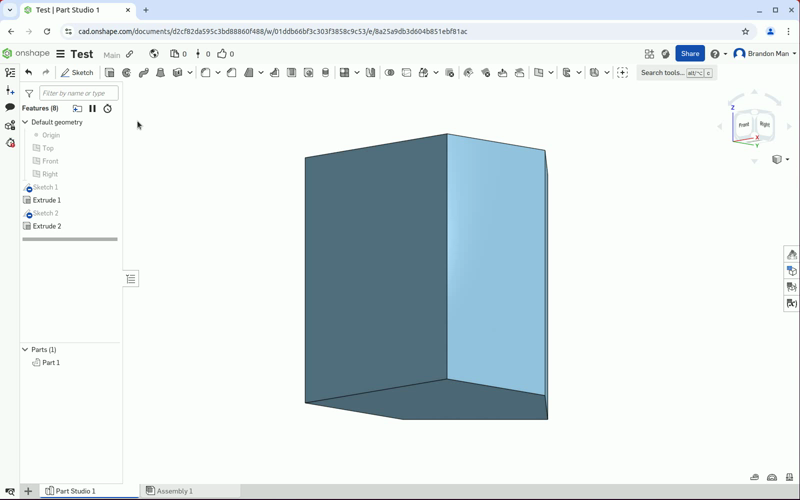
key(left, 3)
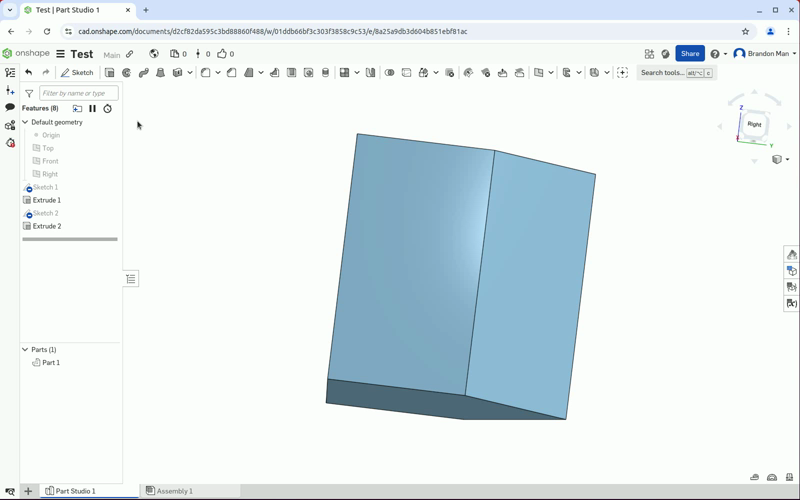
key(right, 3)
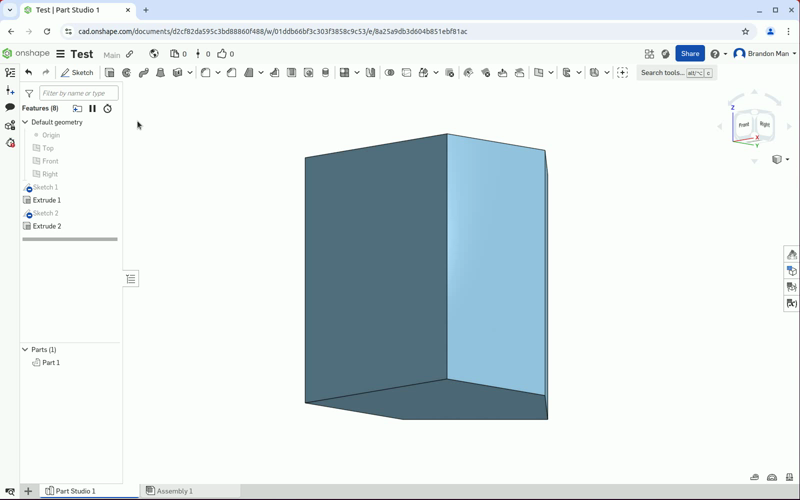
key(down, 3)
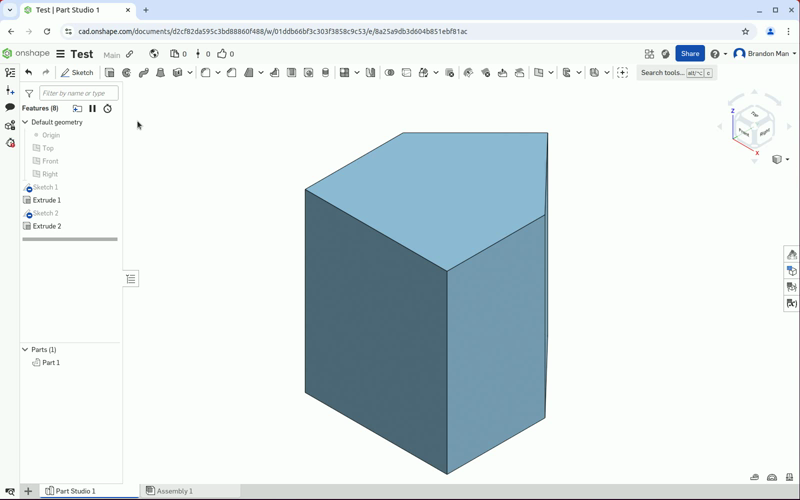
mouse_move(73, 189)
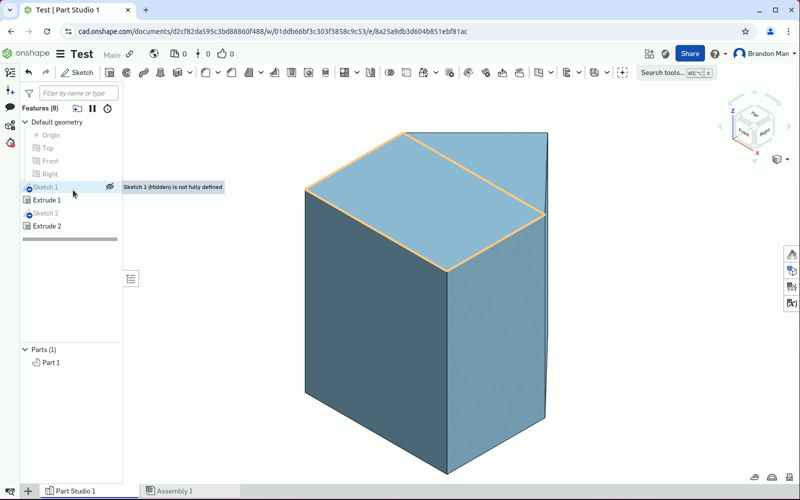
click(73, 189)